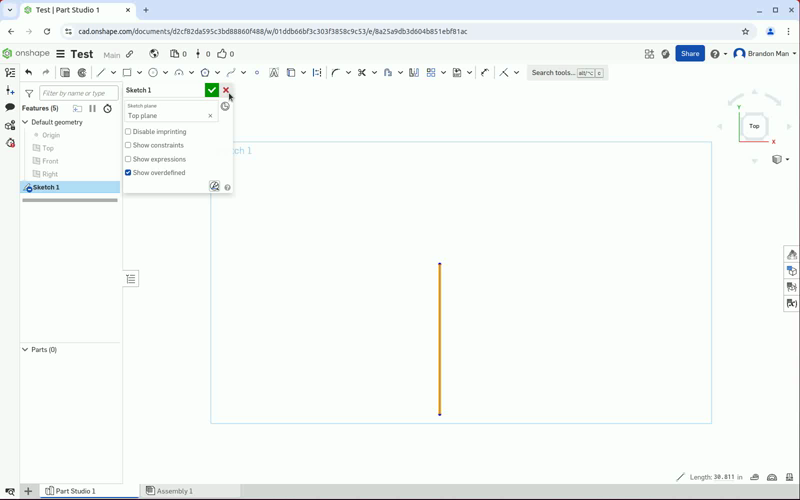
key(shift+h)
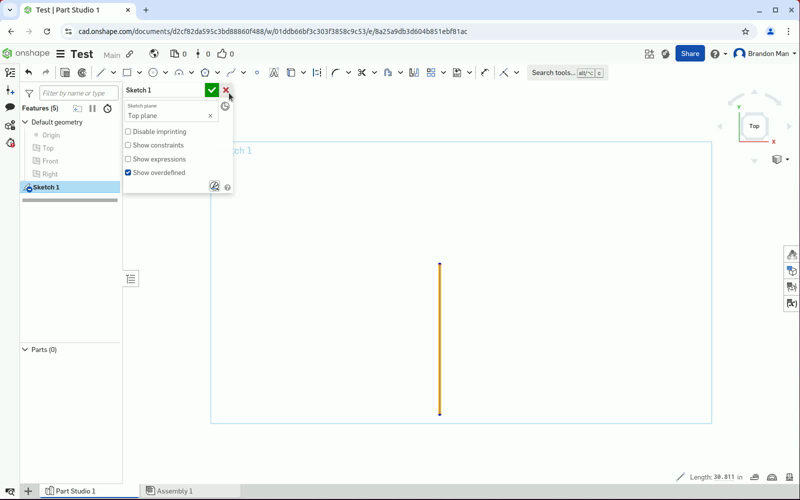
key(shift+s)
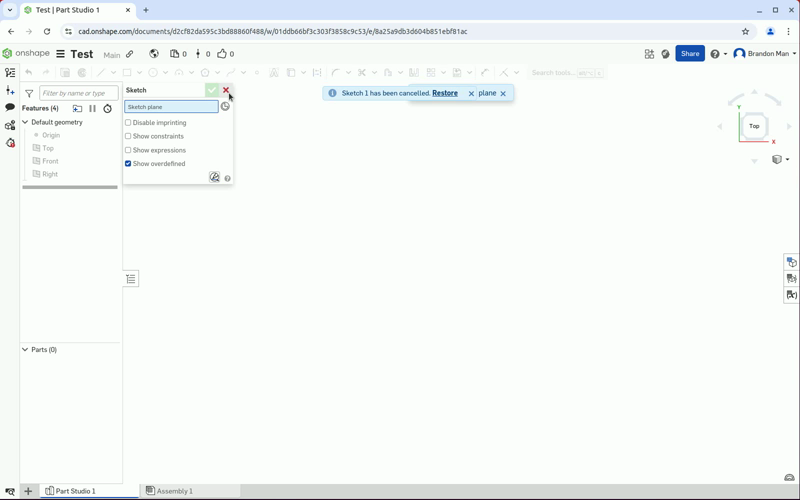
mouse_move(73, 150)
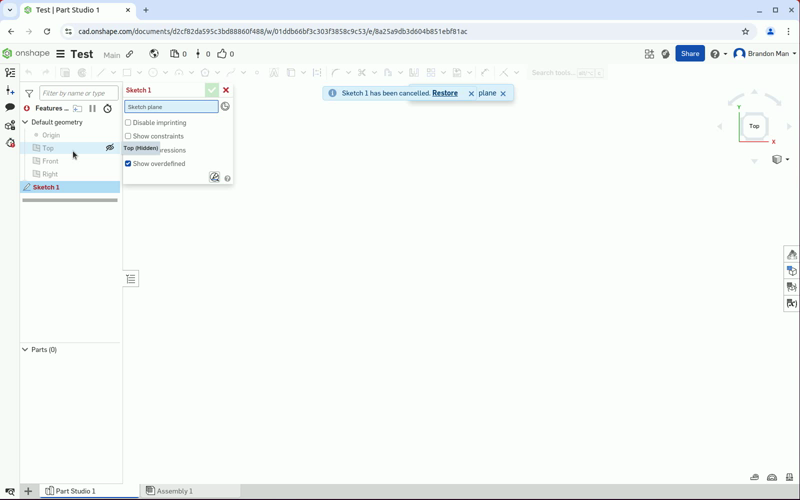
click(73, 150)
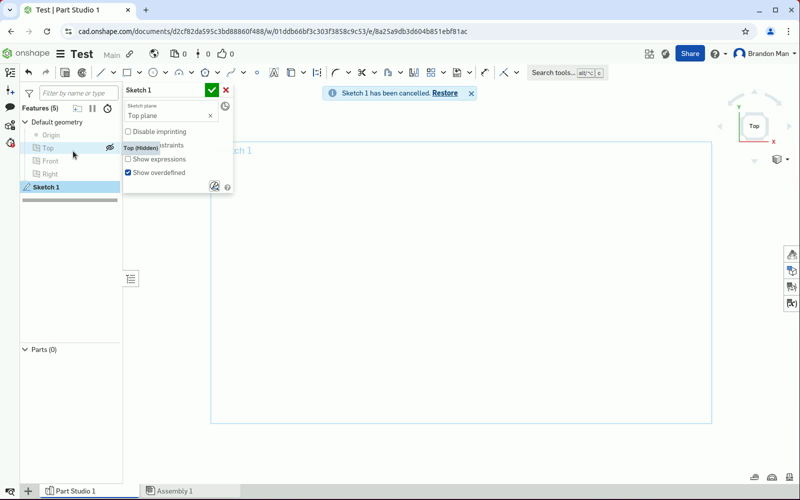
mouse_move(73, 352)
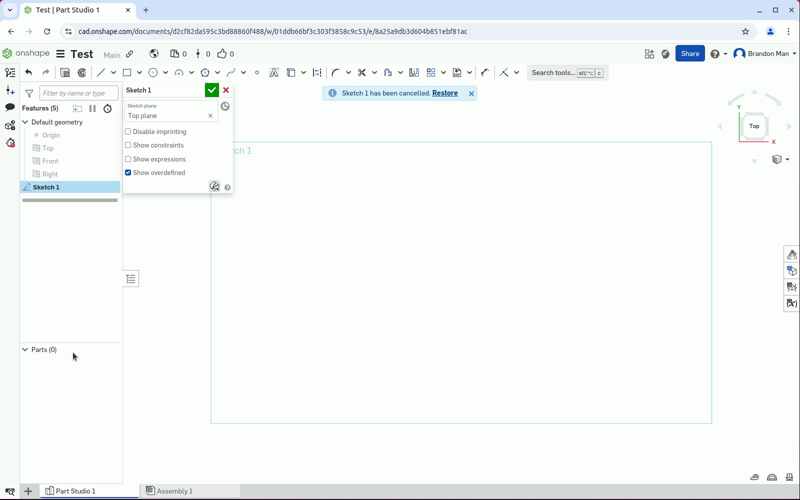
key(y)
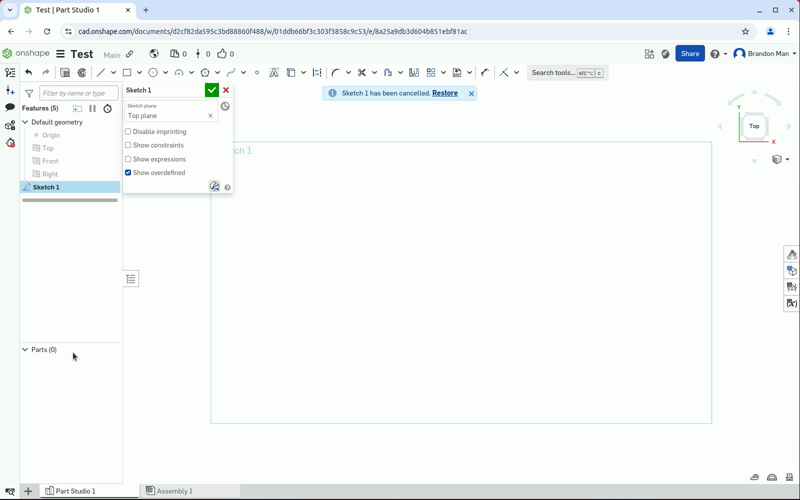
key(l)
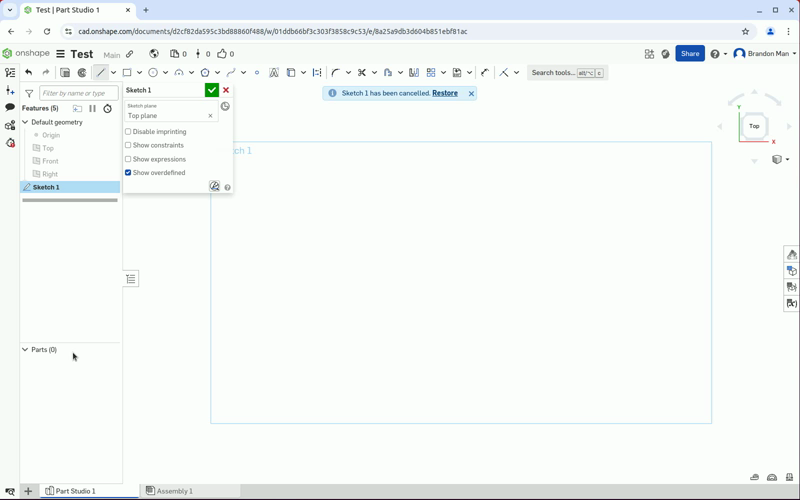
key_down(shift)
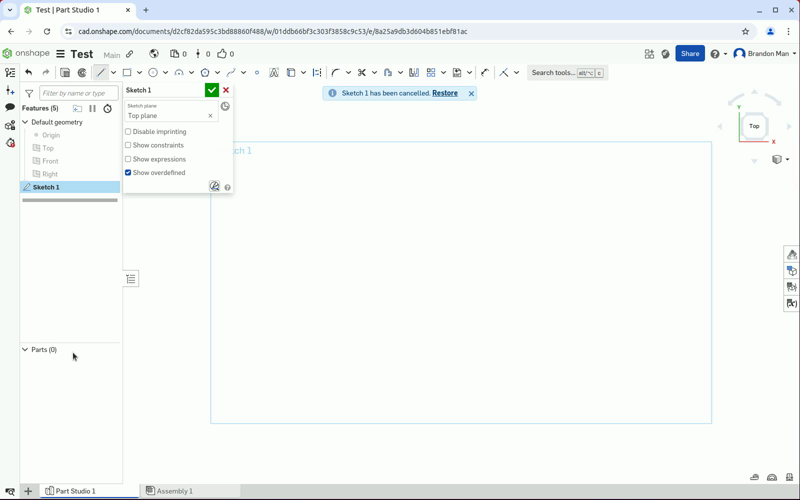
mouse_move(441, 297)
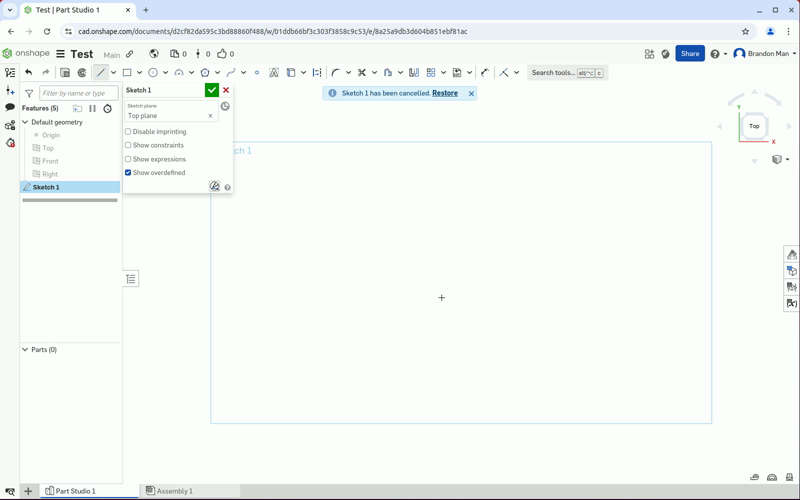
click(441, 297)
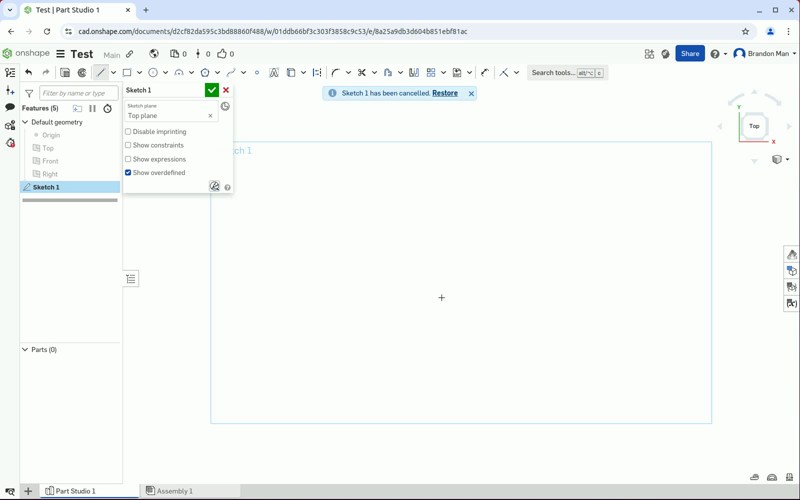
key_up(shift)
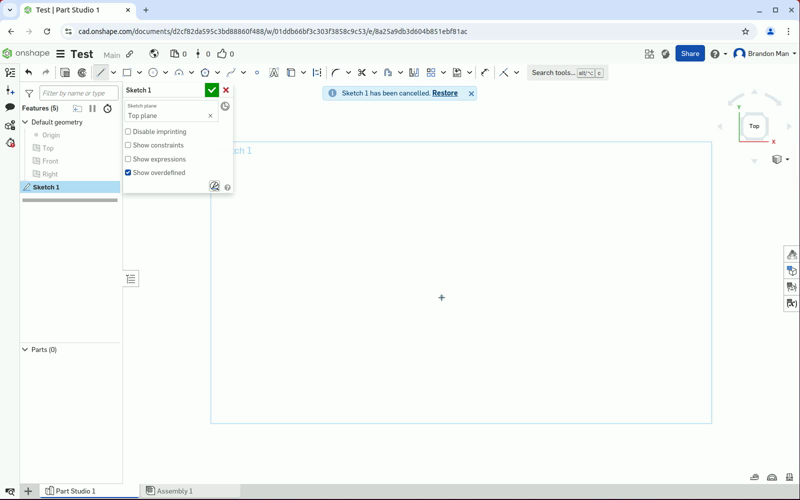
key_down(shift)
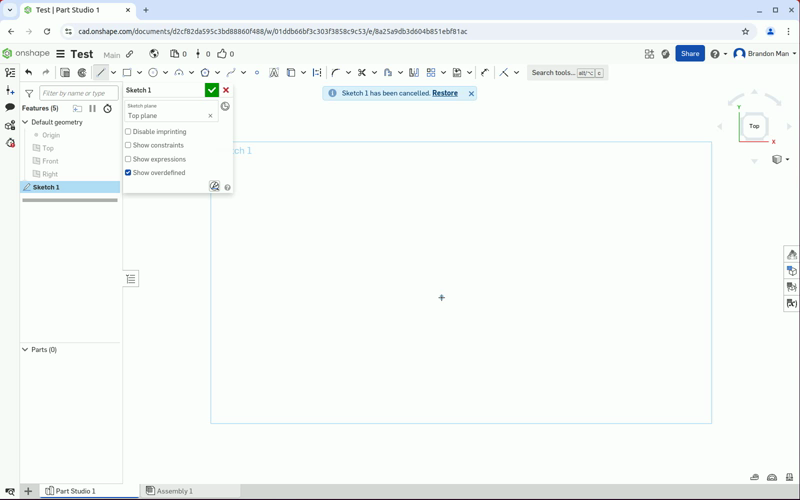
mouse_move(471, 297)
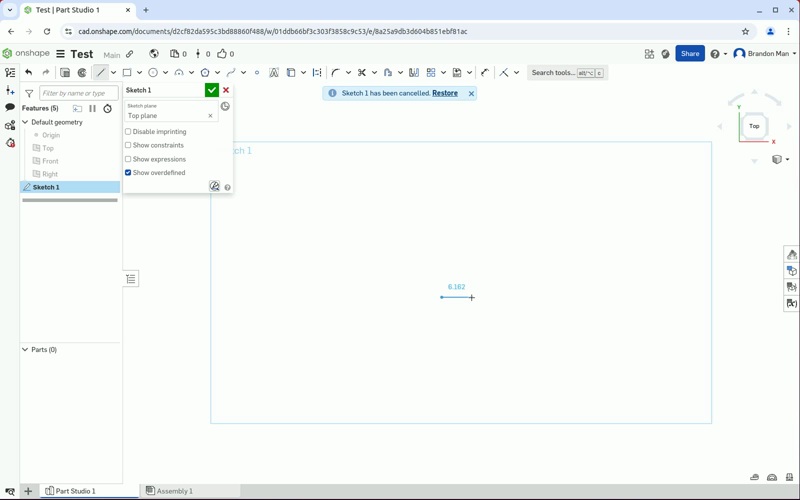
mouse_move(467, 297)
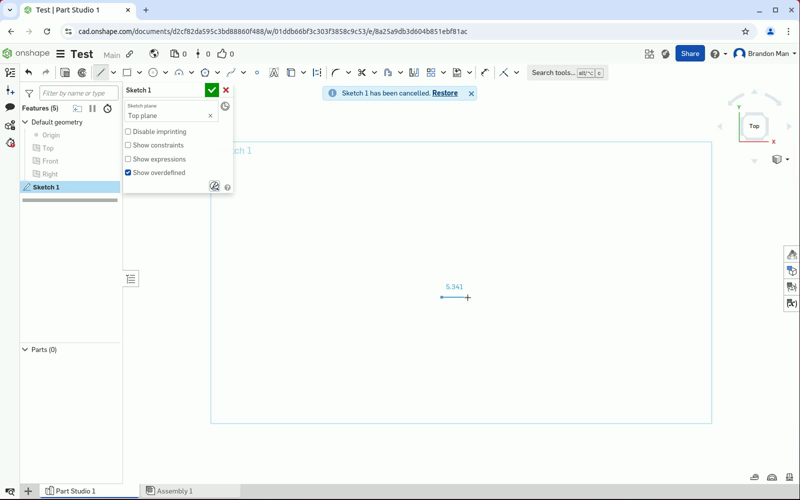
click(467, 297)
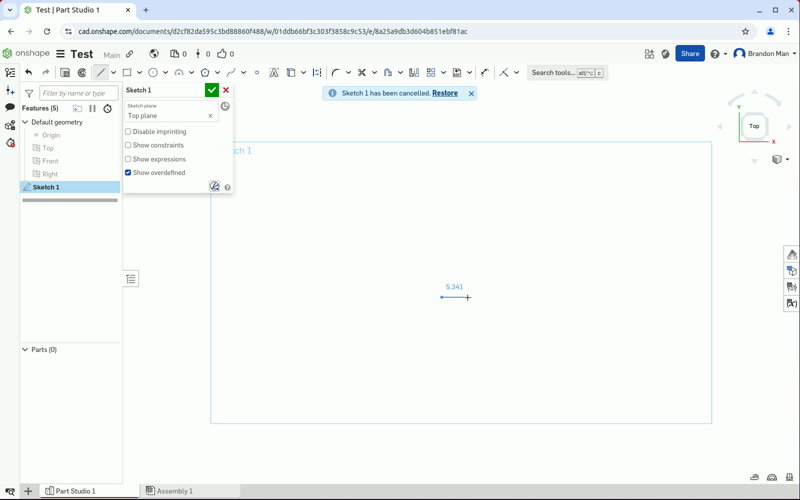
key_up(shift)
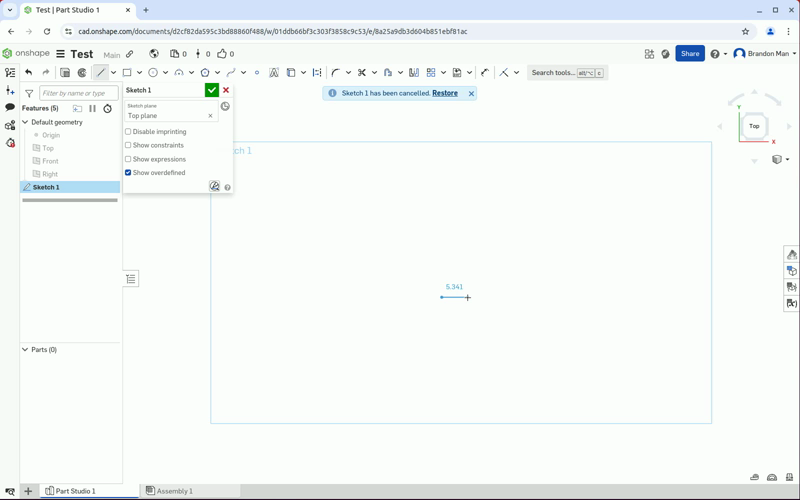
key_down(shift)
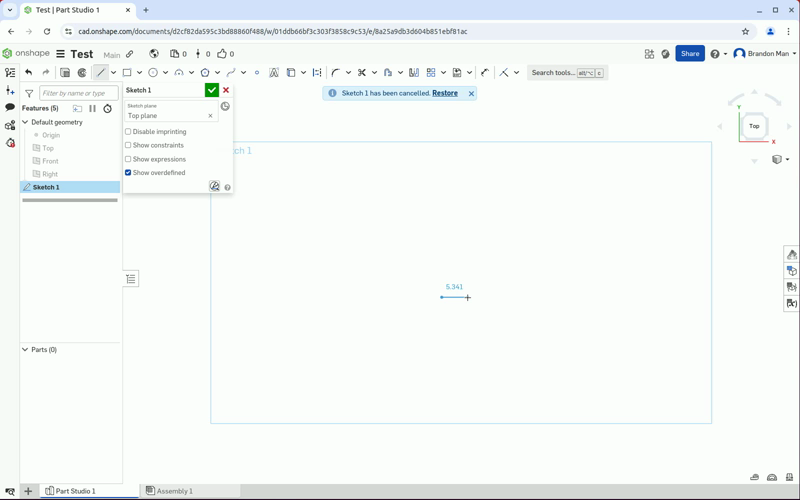
mouse_move(497, 297)
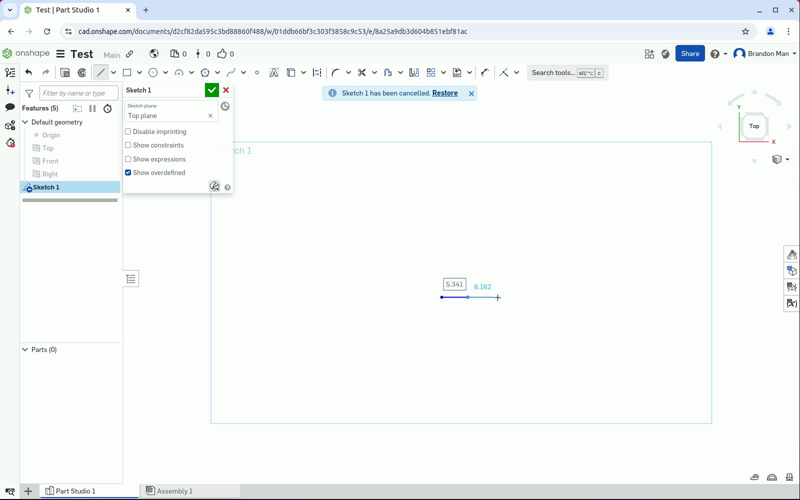
mouse_move(467, 246)
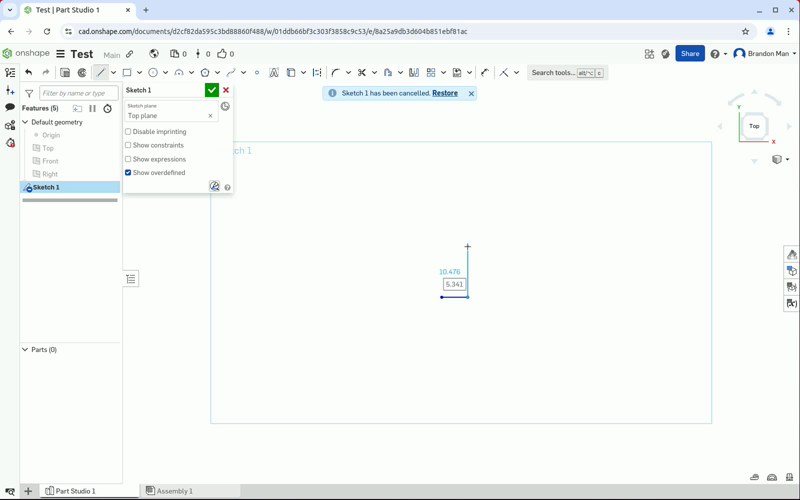
click(467, 246)
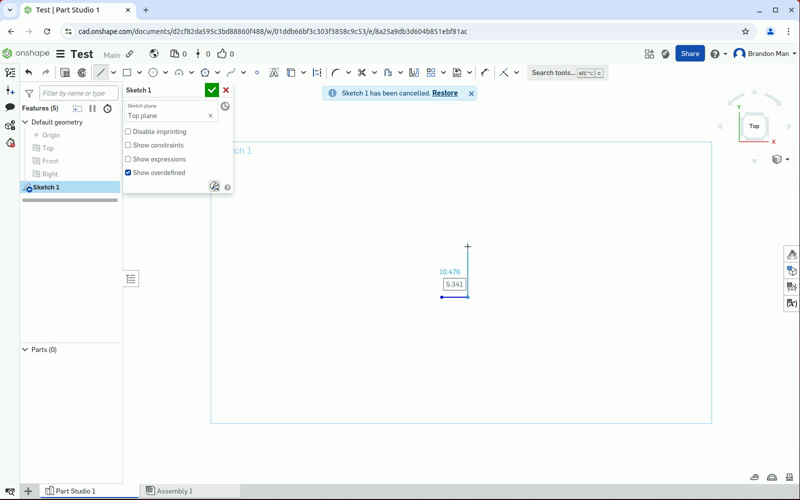
key_up(shift)
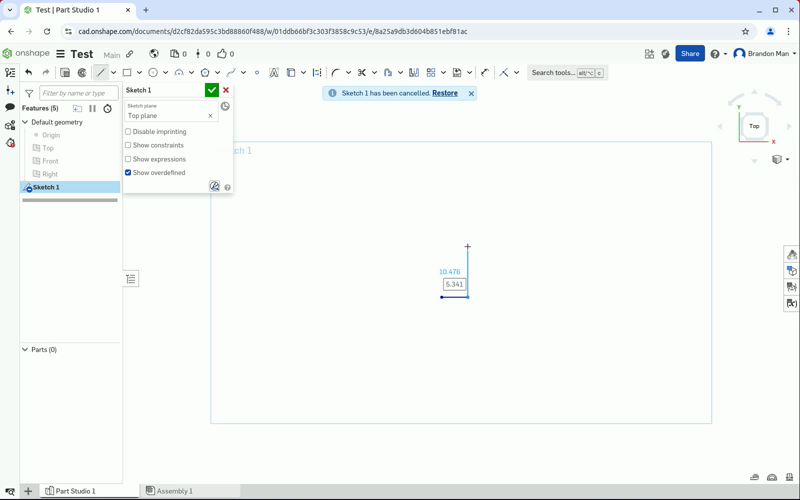
key_down(shift)
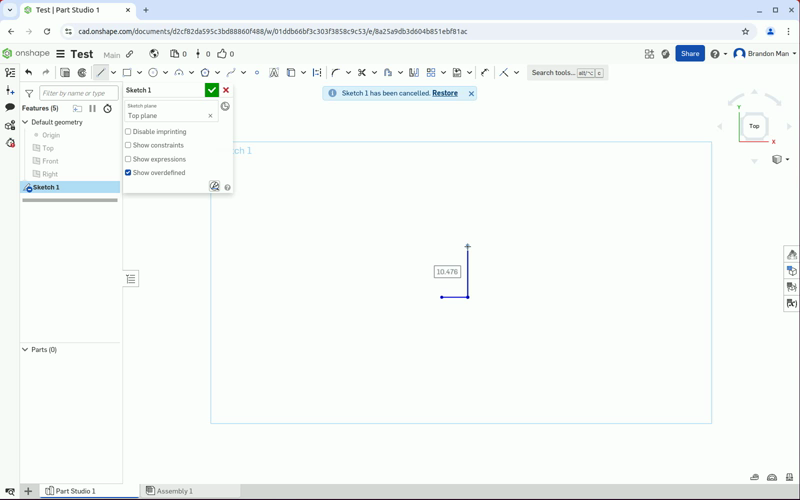
mouse_move(497, 246)
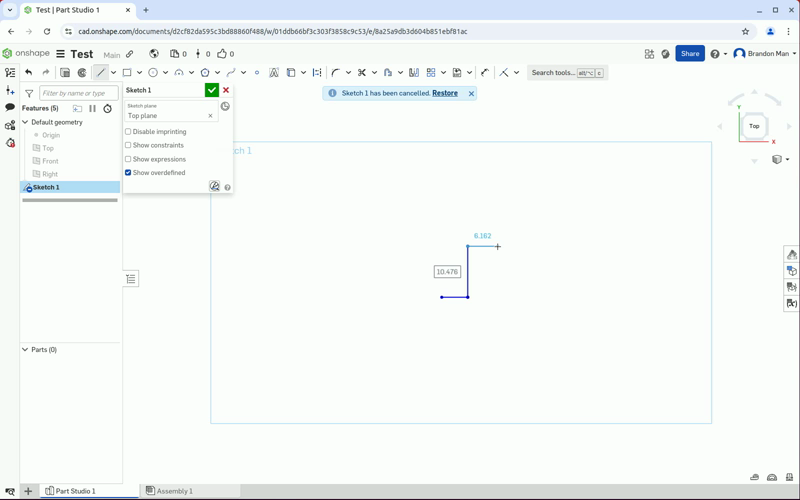
mouse_move(441, 246)
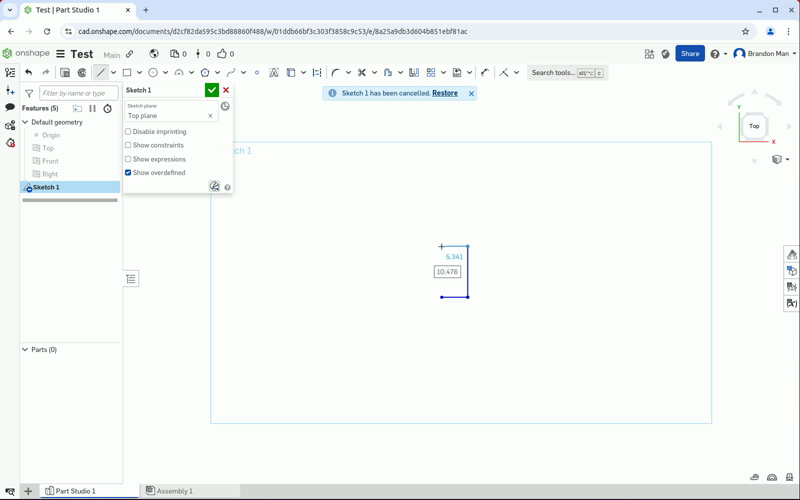
click(441, 246)
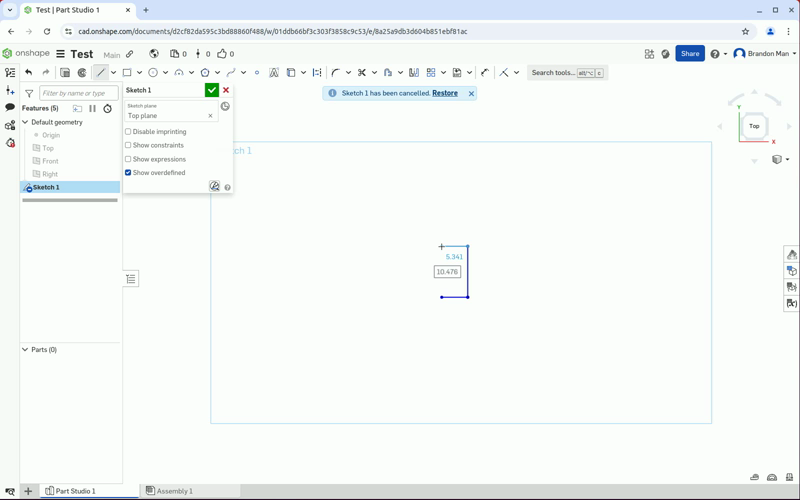
key_up(shift)
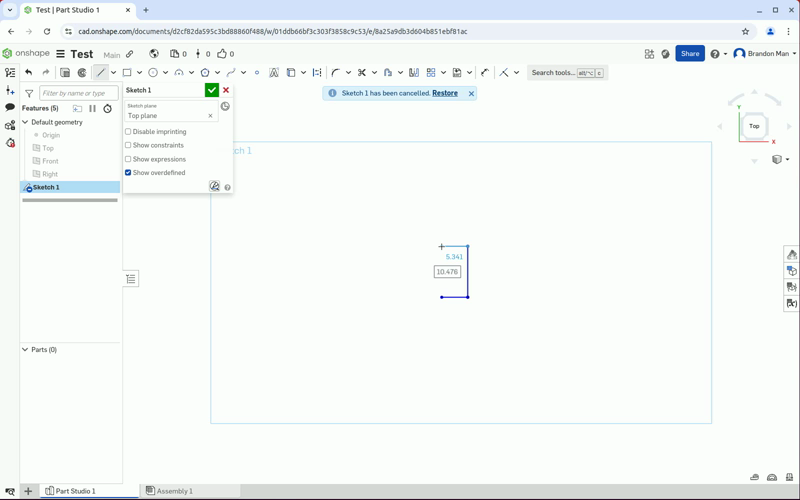
mouse_move(471, 246)
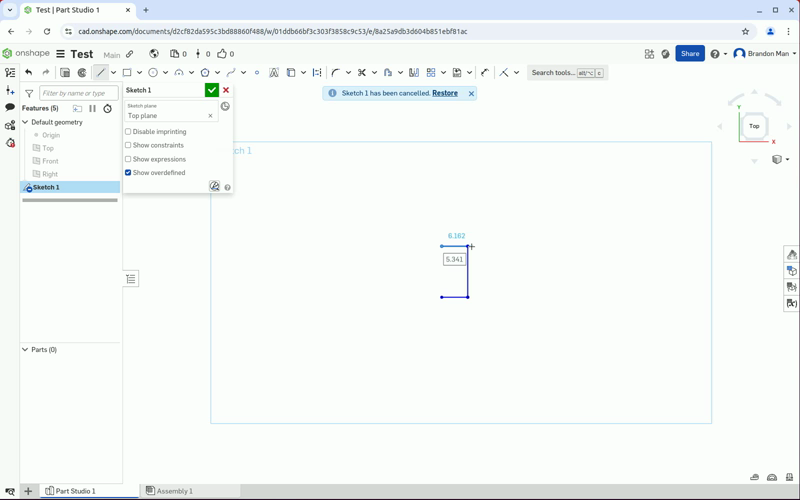
key_down(shift)
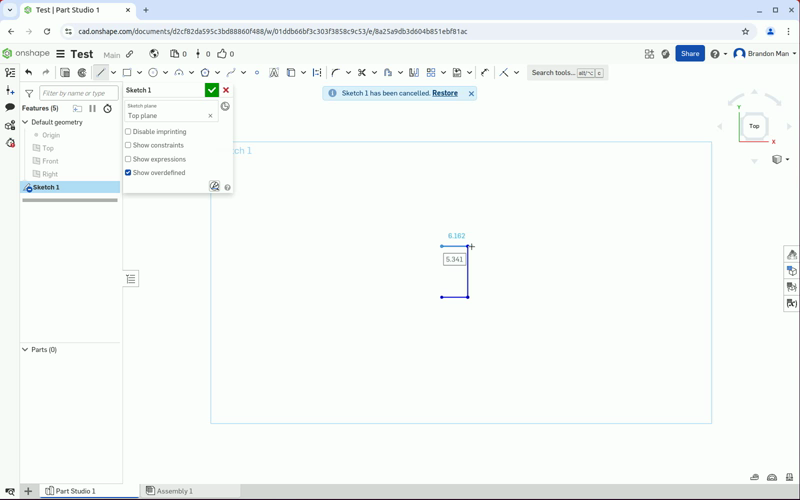
mouse_move(441, 297)
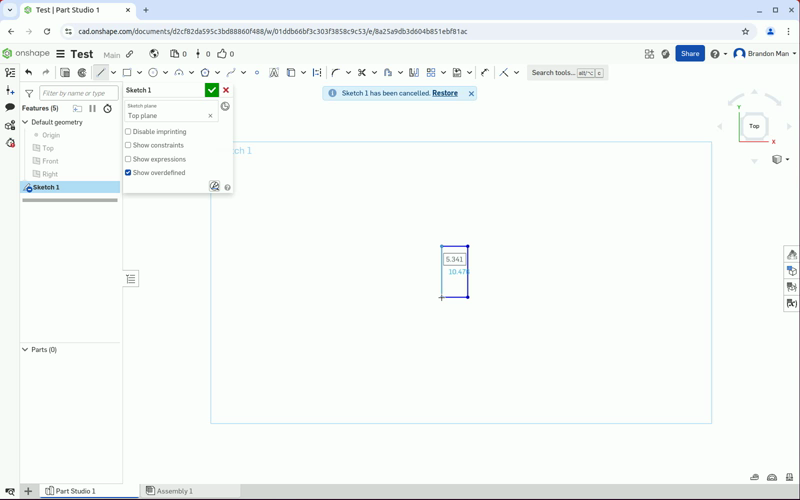
key_up(shift)
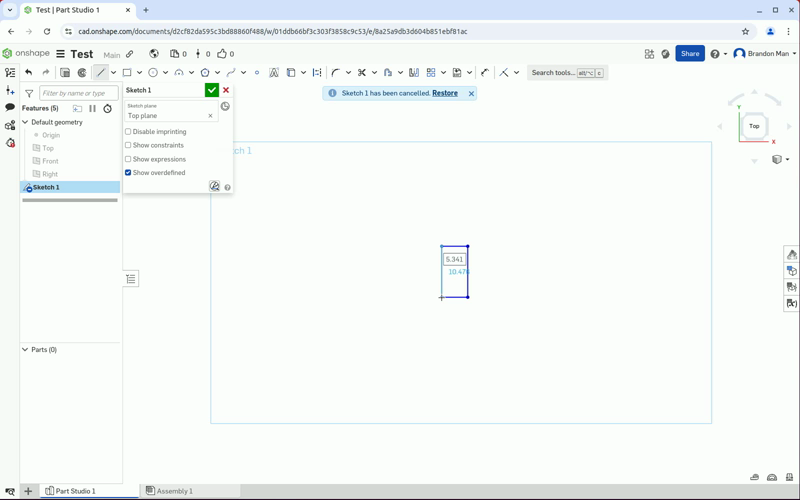
click(441, 297)
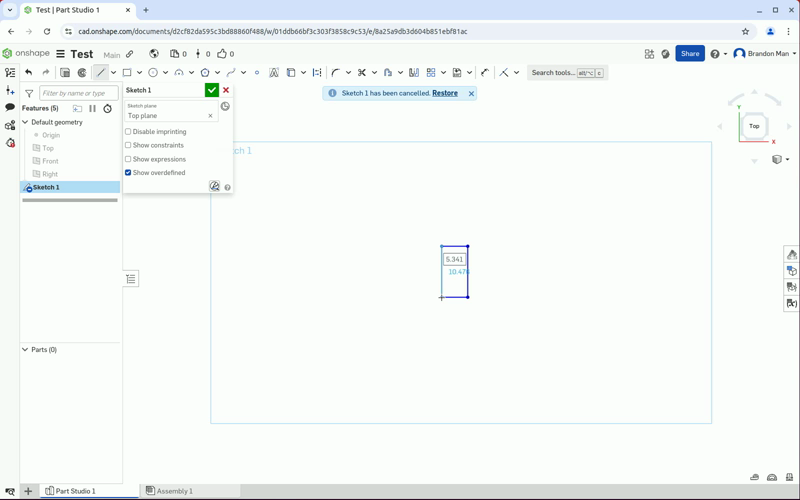
key(esc)
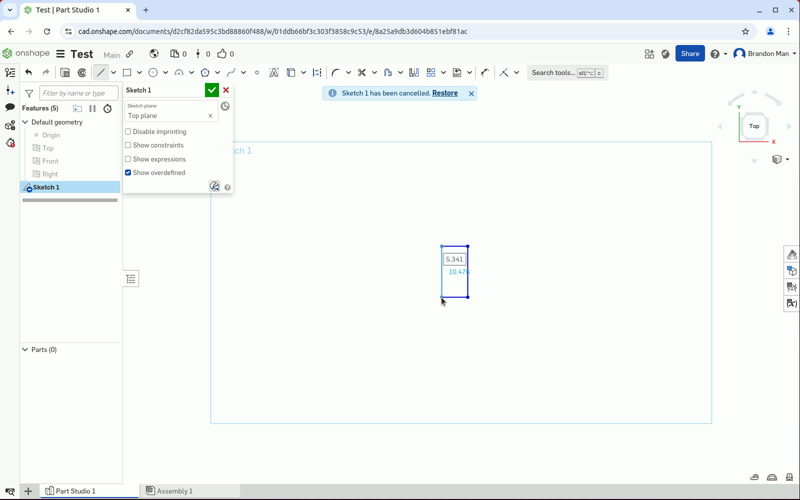
mouse_move(455, 281)
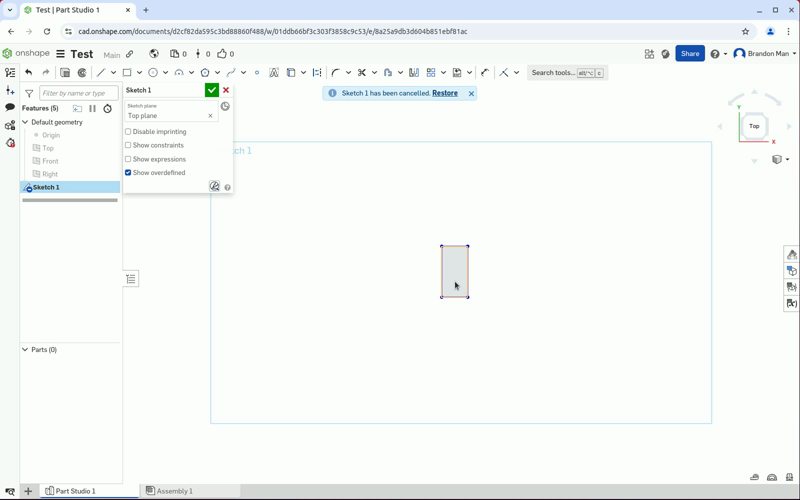
scroll(6)
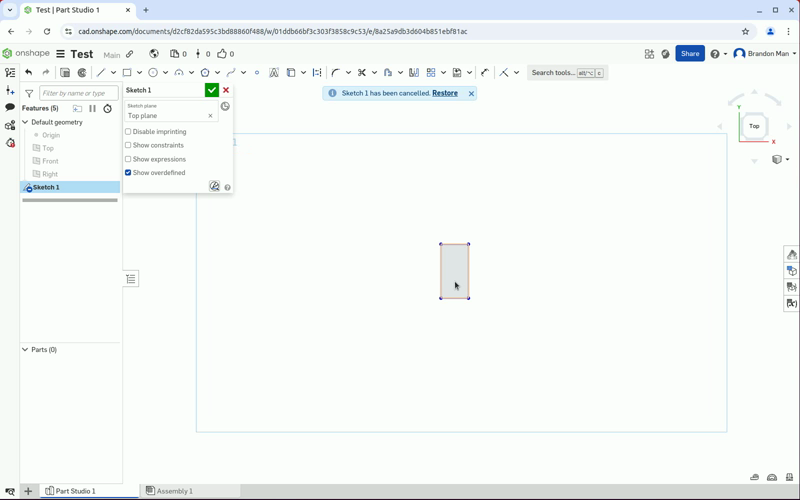
scroll(6)
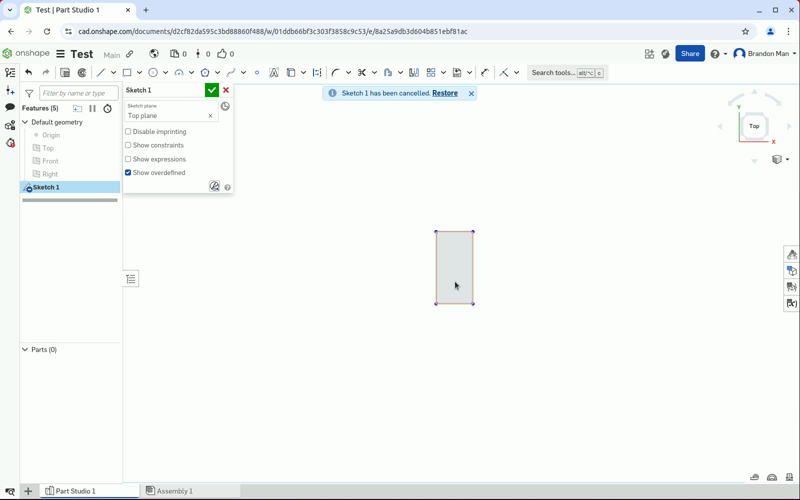
scroll(6)
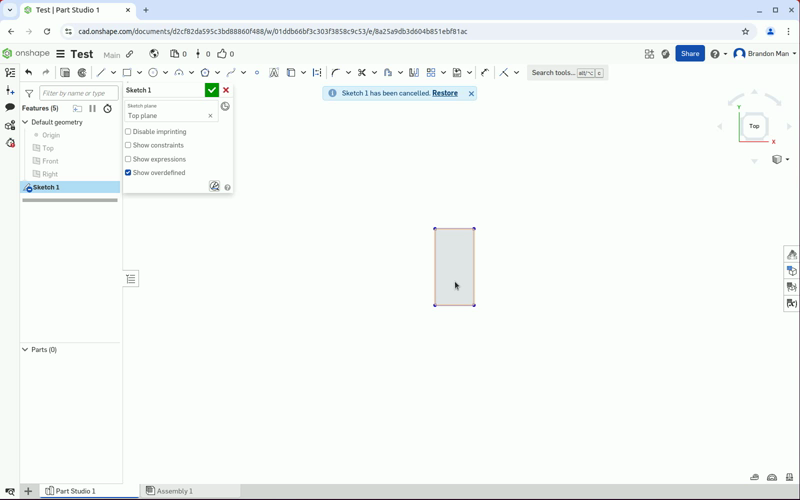
scroll(6)
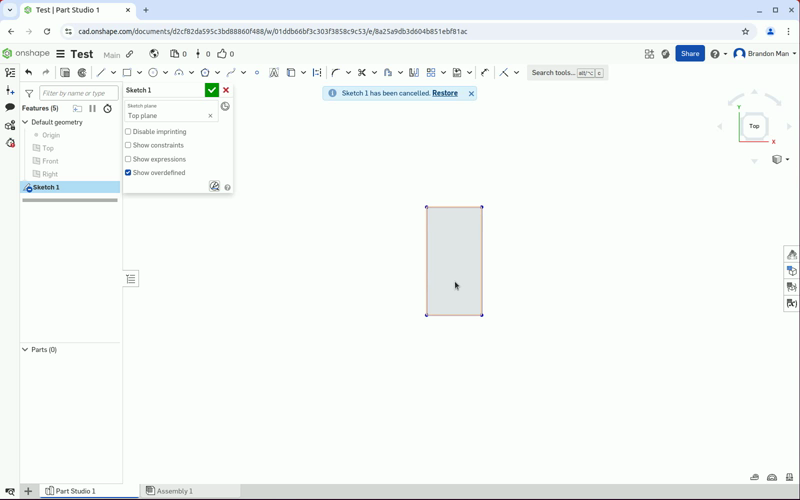
scroll(6)
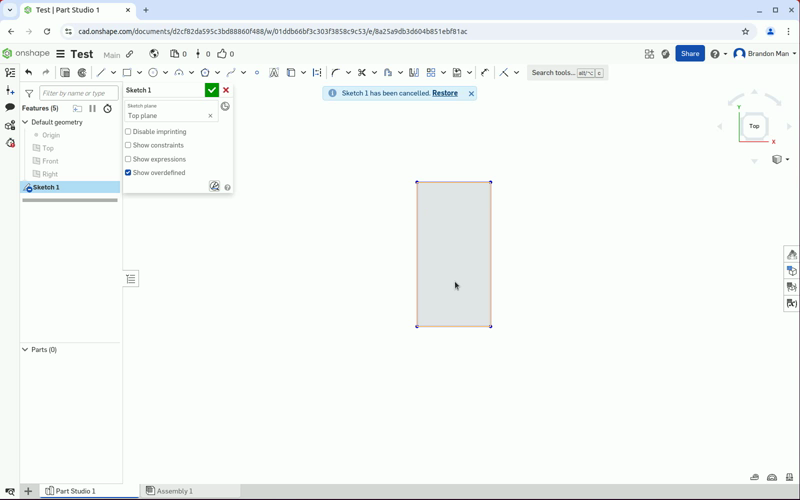
scroll(6)
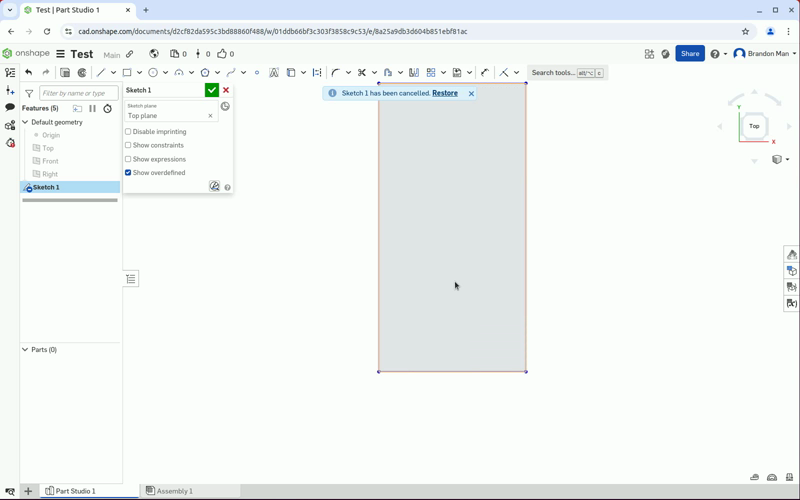
scroll(6)
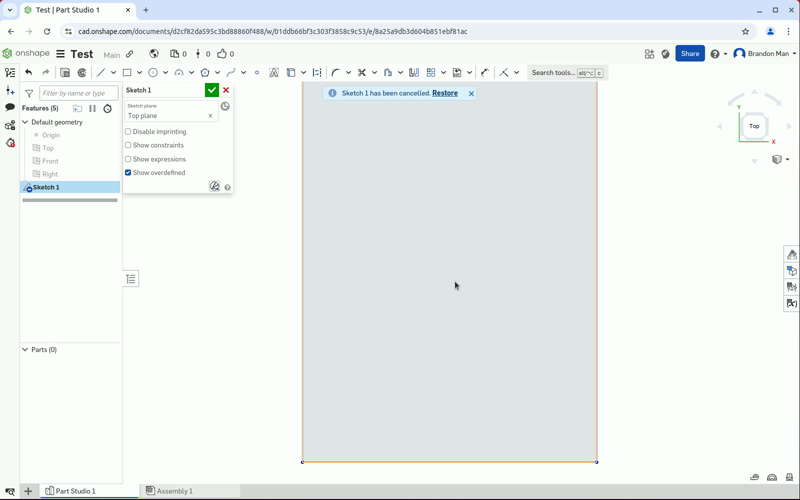
click(455, 281)
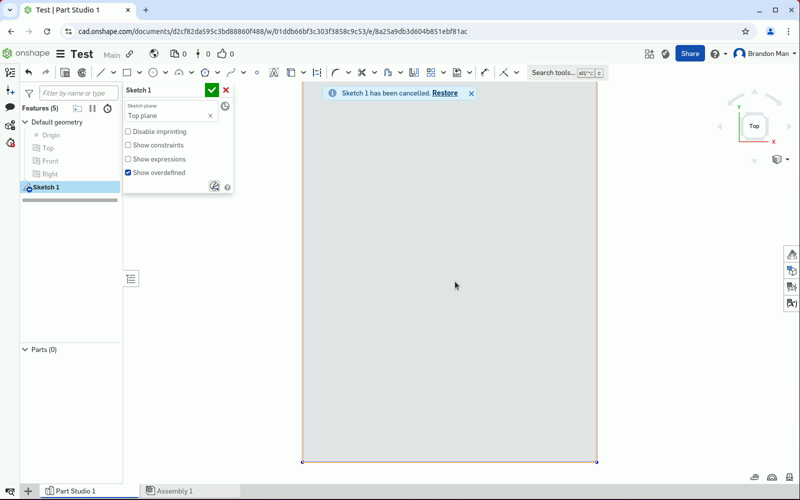
scroll(-6)
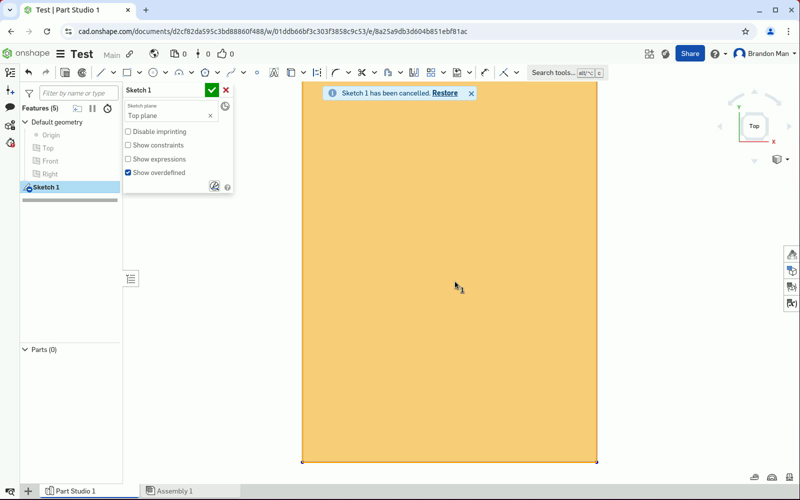
scroll(-6)
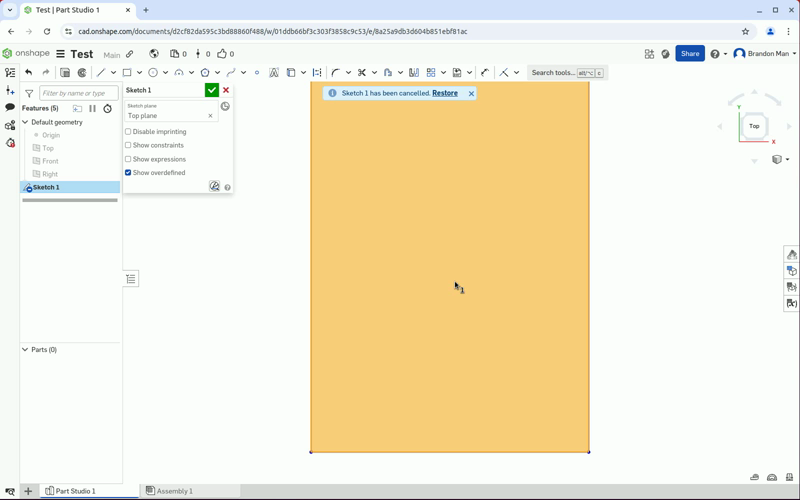
scroll(-6)
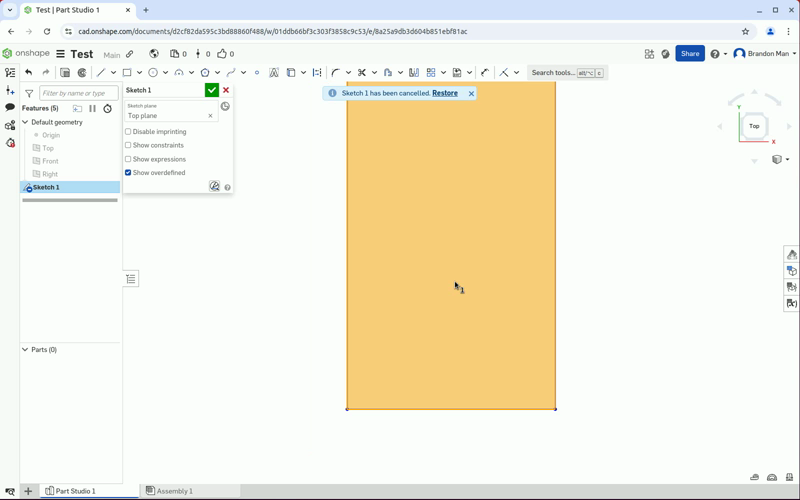
scroll(-6)
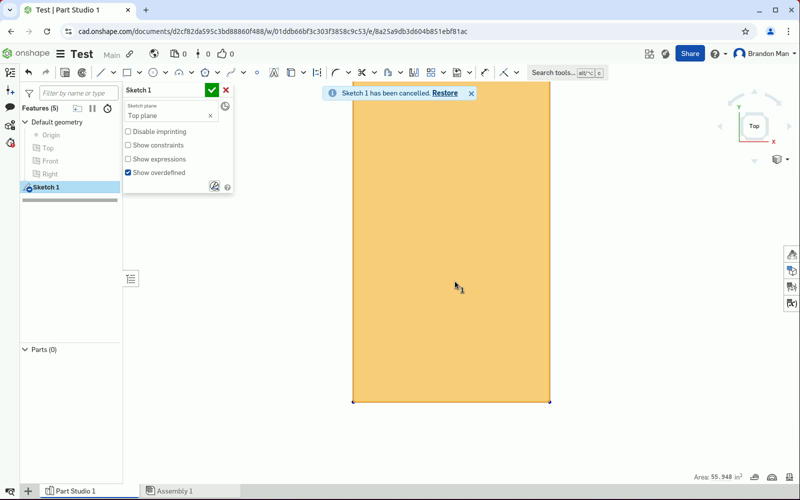
scroll(-6)
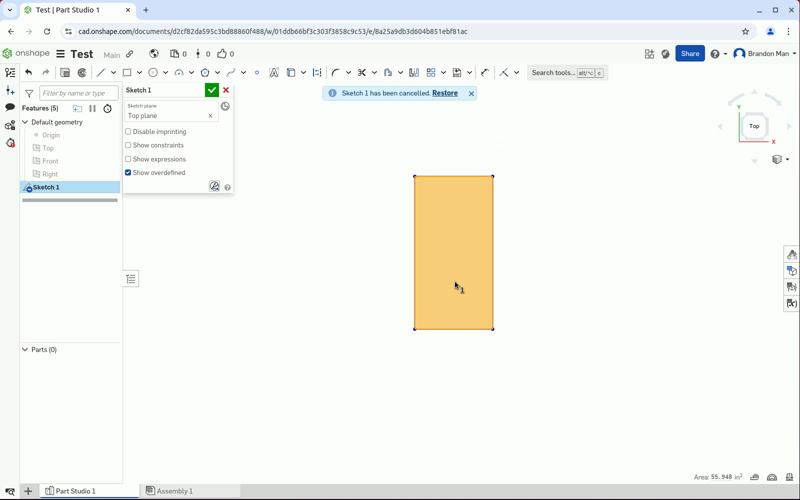
scroll(-6)
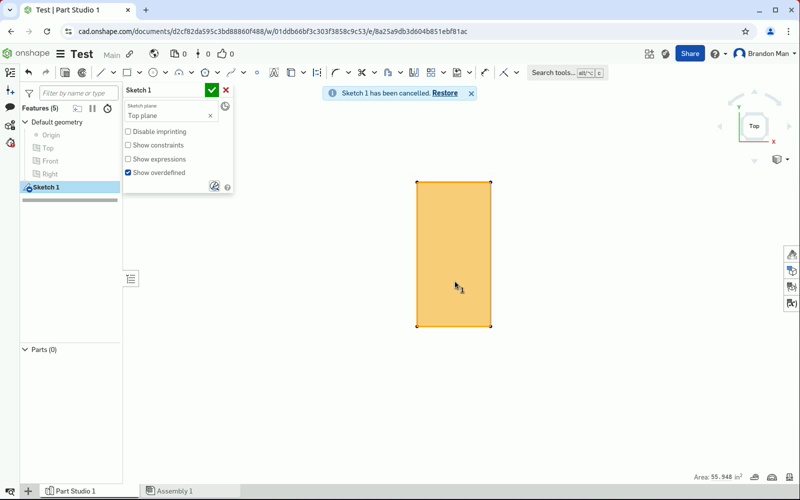
scroll(-6)
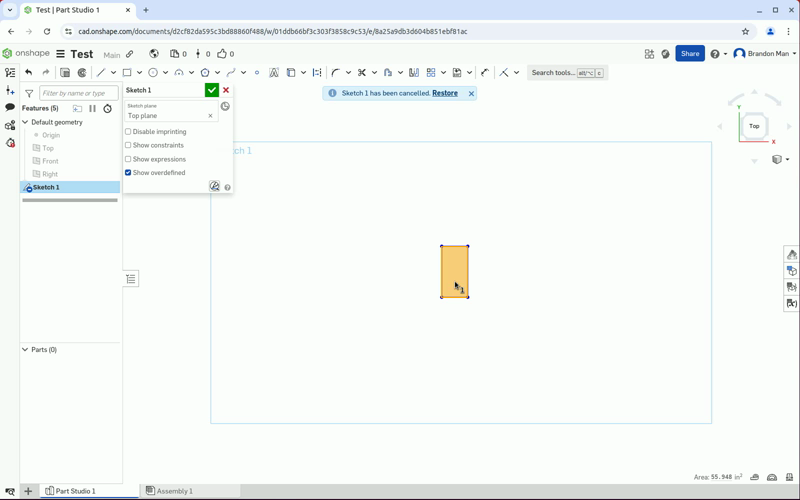
mouse_move(73, 352)
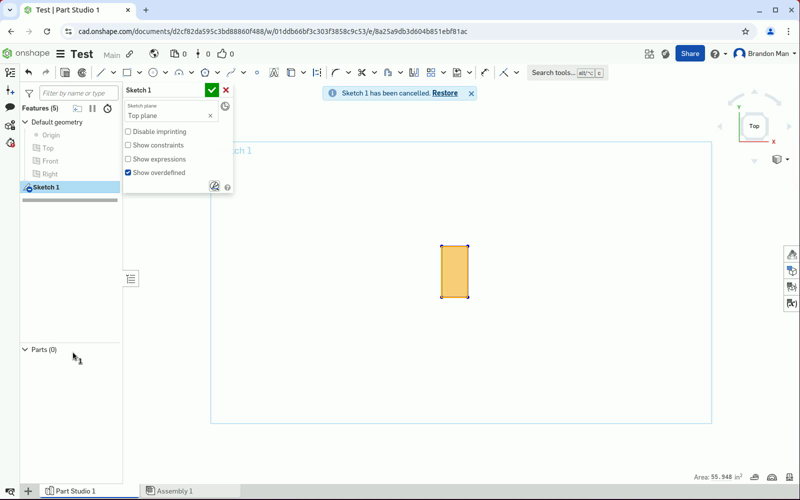
key(shift+y)
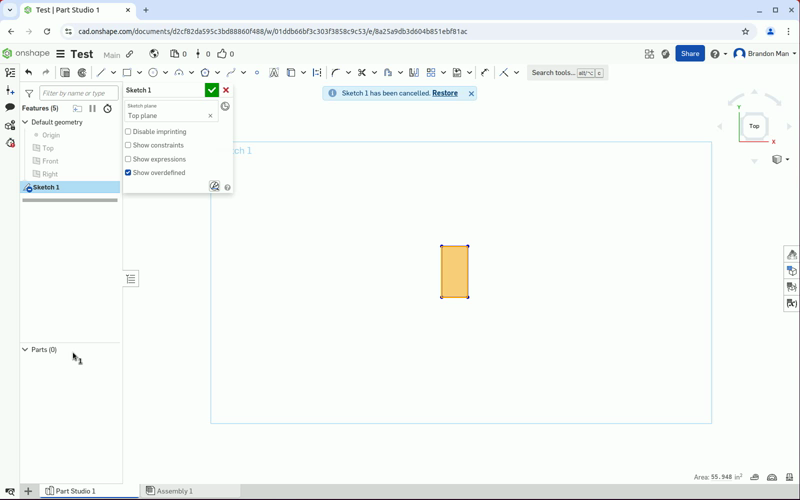
key(shift+e)
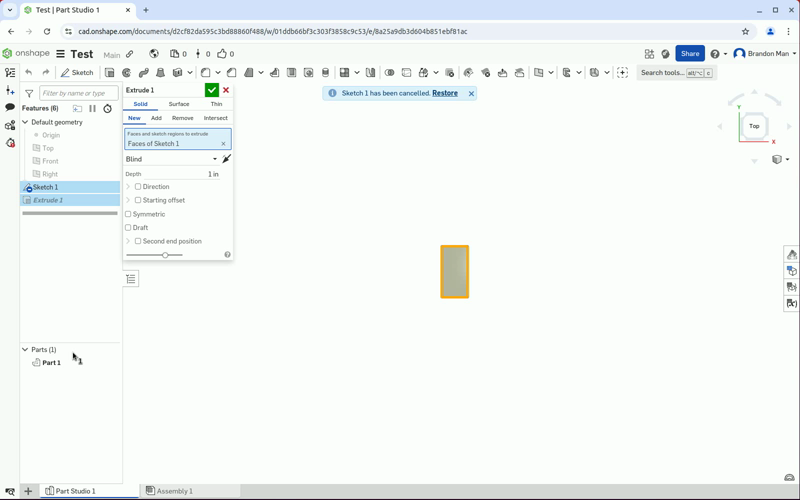
mouse_move(143, 106)
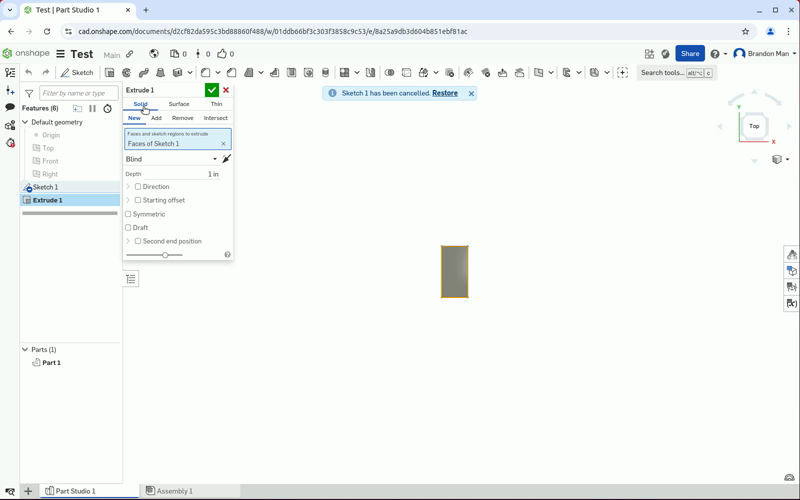
click(143, 106)
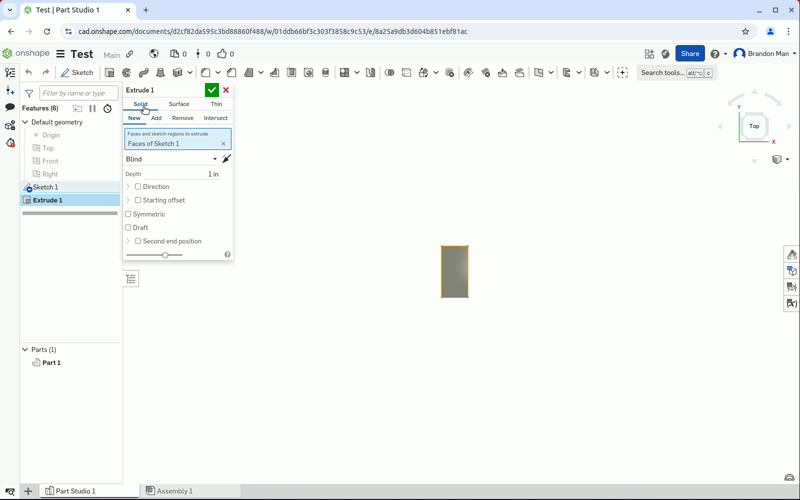
mouse_move(137, 120)
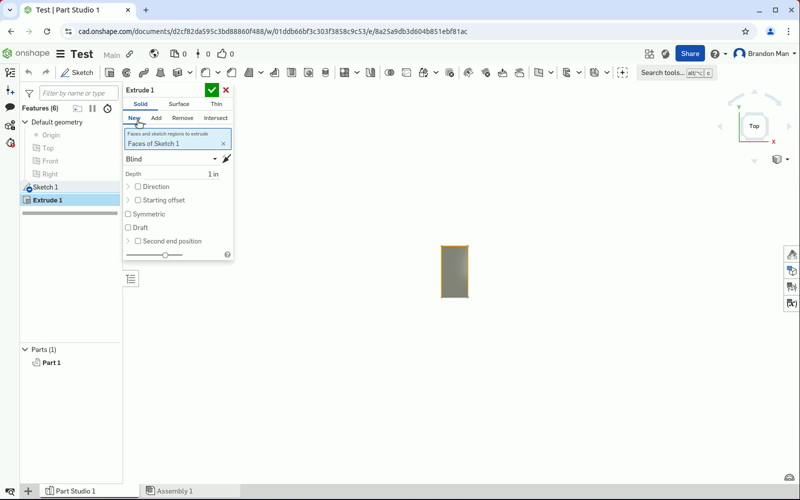
click(137, 120)
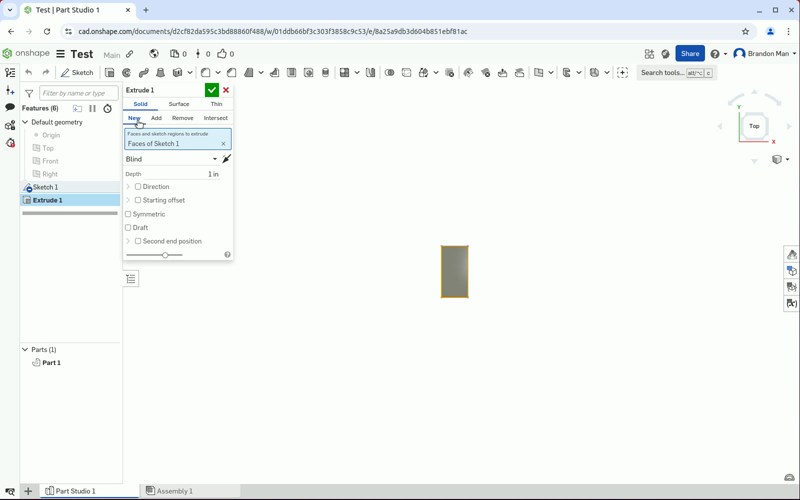
key(tab, 4)
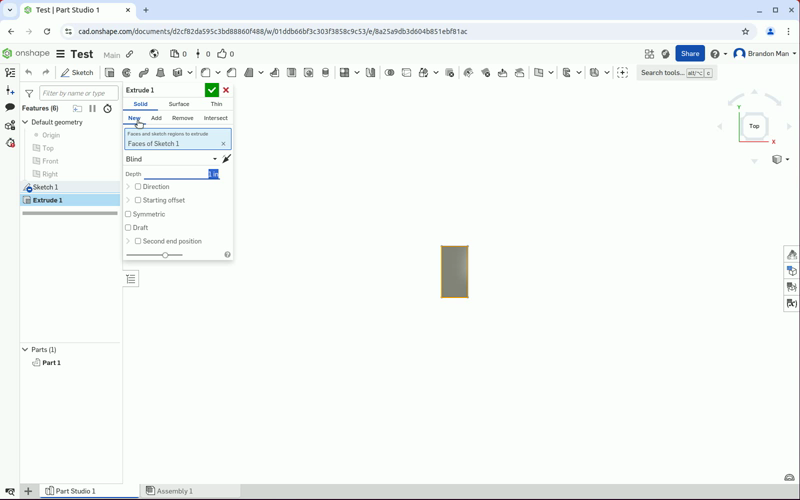
text(23.108)
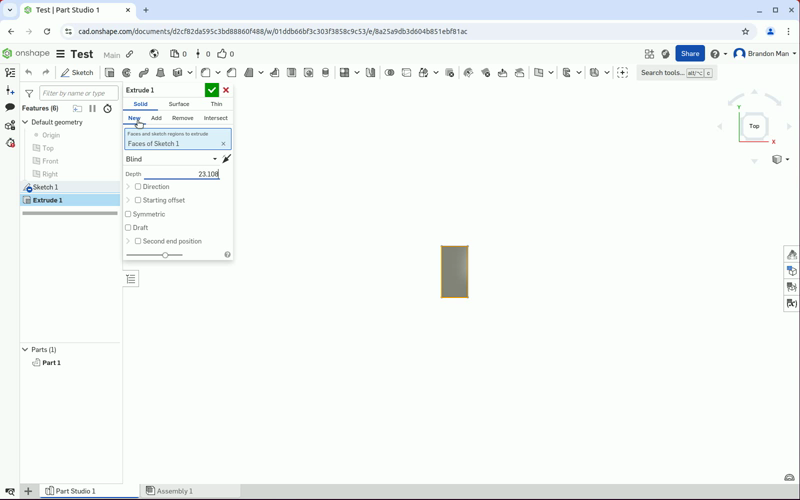
key(enter)
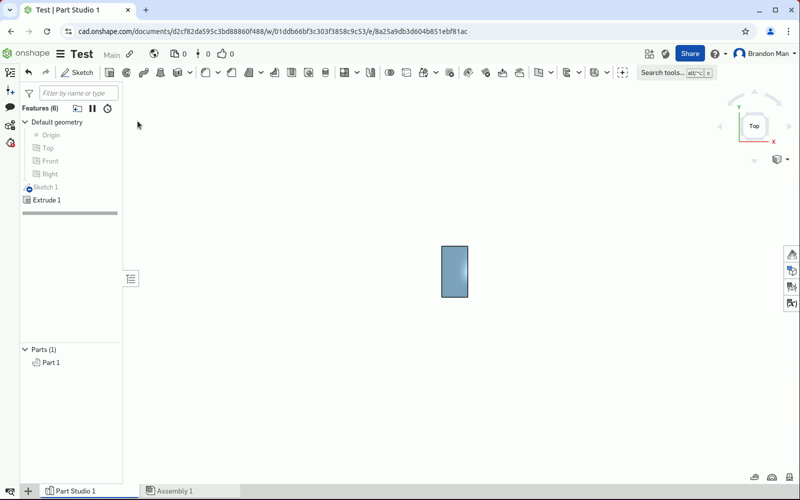
key(shift+h)
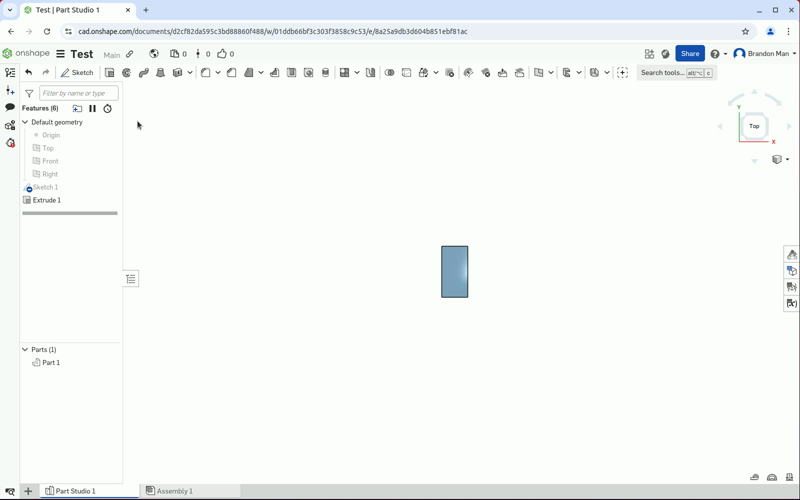
key(shift+h)
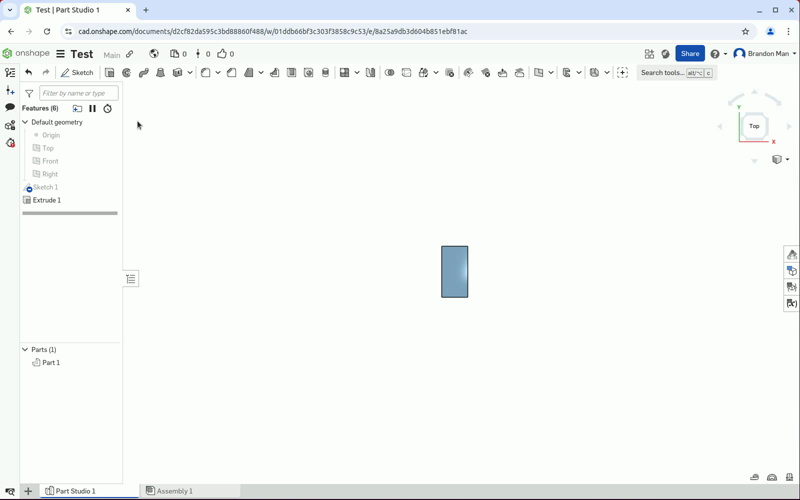
mouse_move(73, 189)
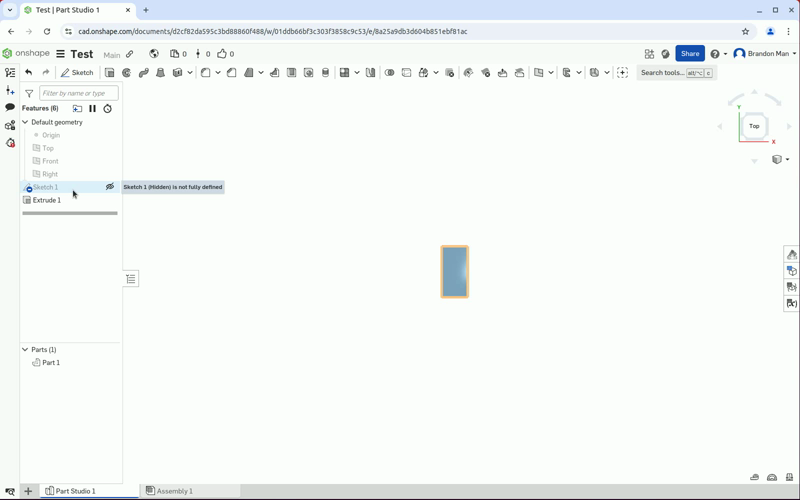
click(73, 189)
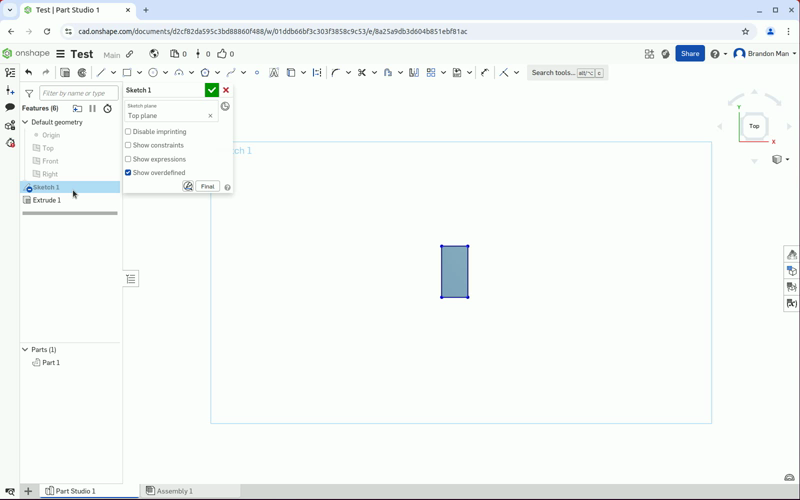
mouse_move(229, 92)
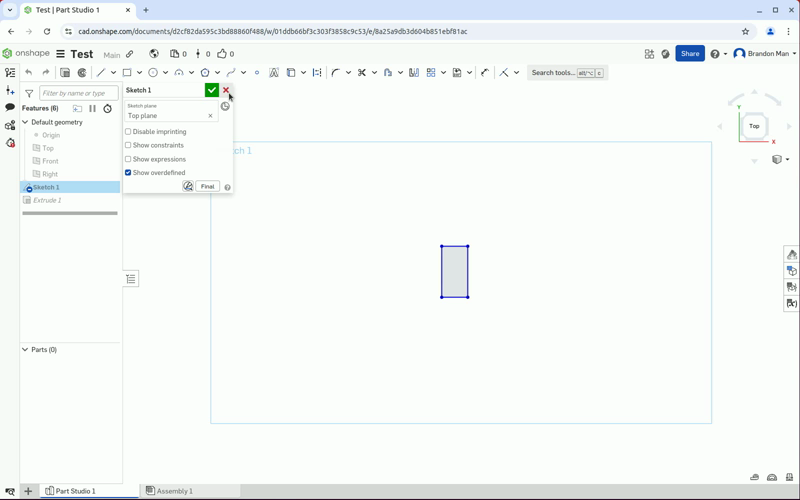
click(229, 92)
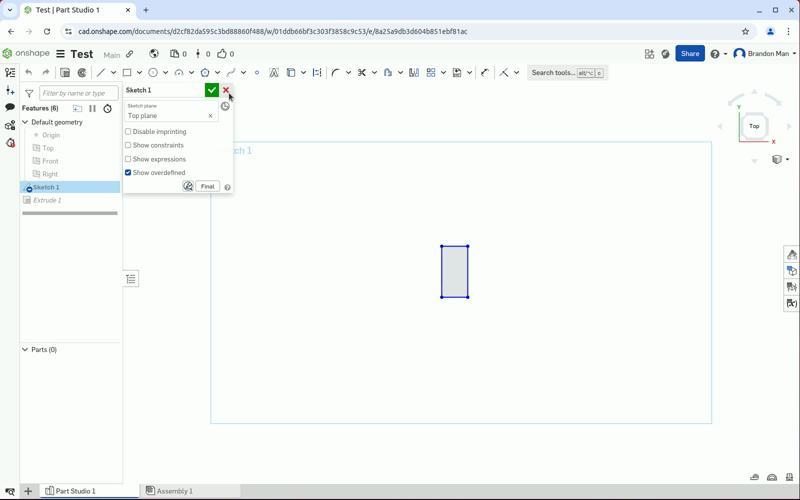
key(shift+s)
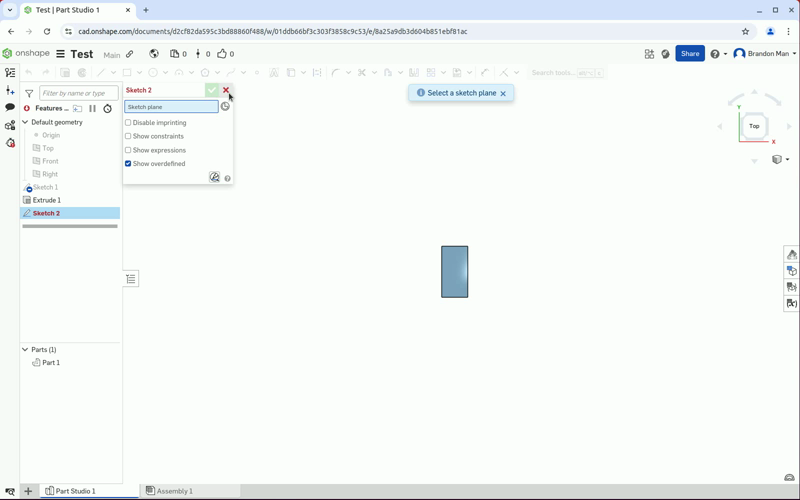
mouse_move(73, 150)
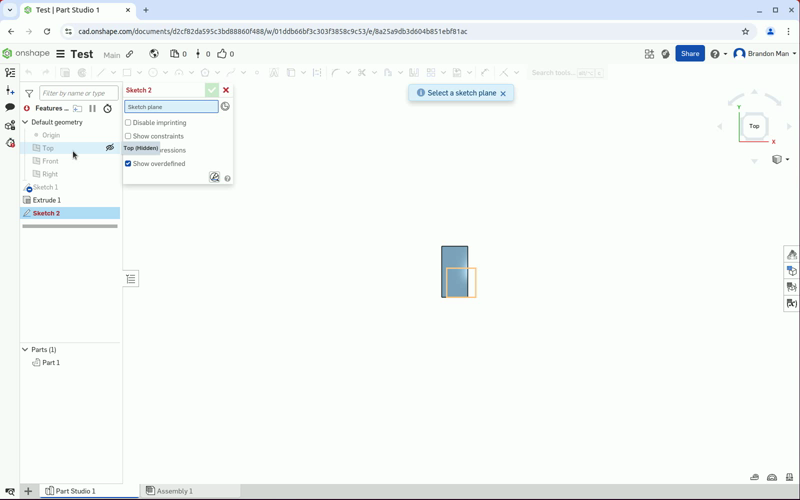
click(73, 150)
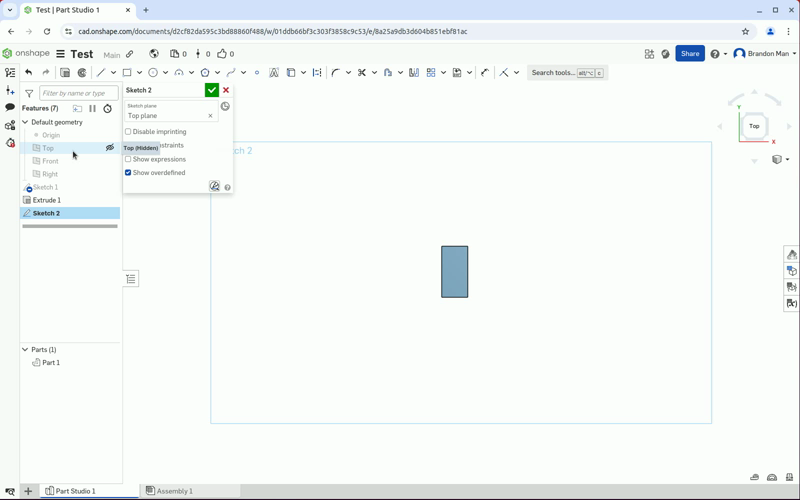
mouse_move(73, 352)
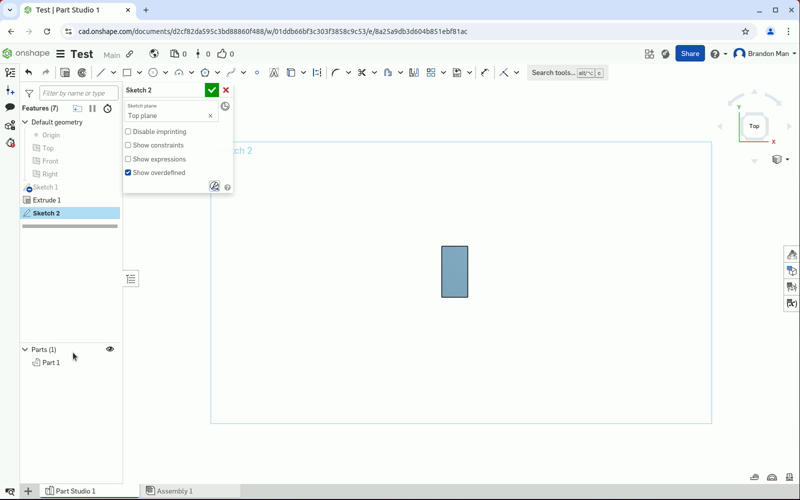
key(y)
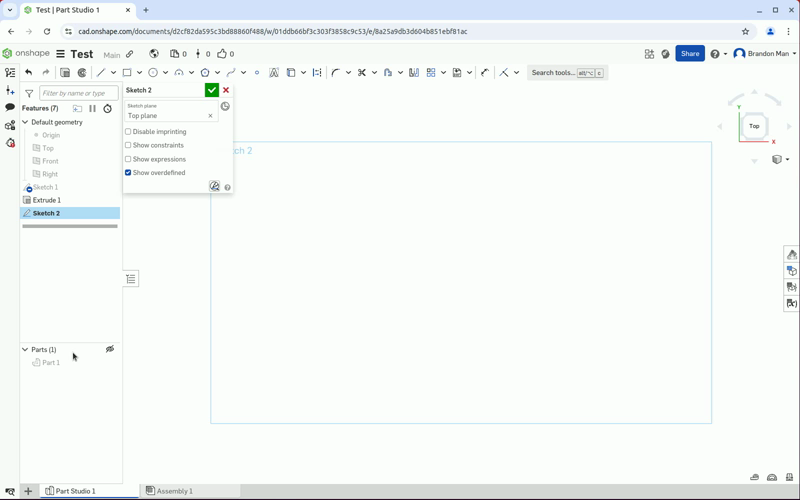
key(l)
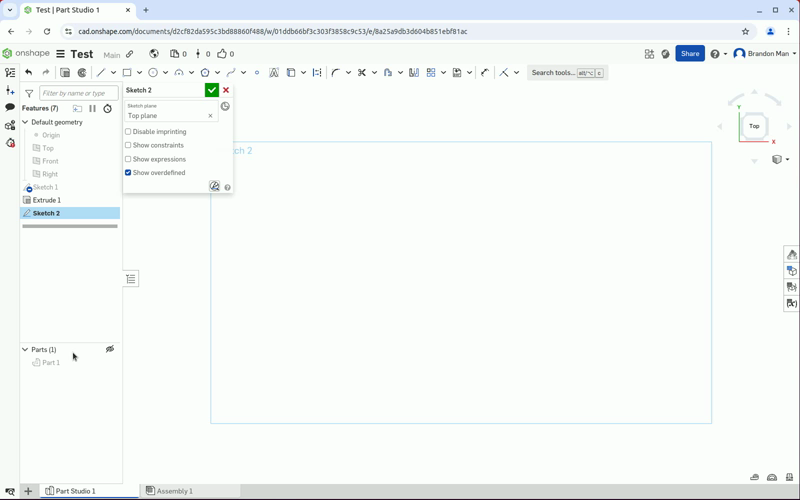
key_down(shift)
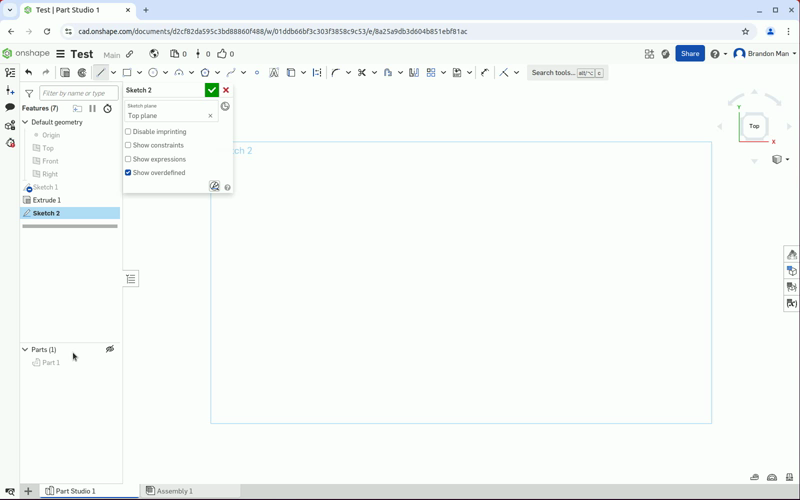
mouse_move(441, 298)
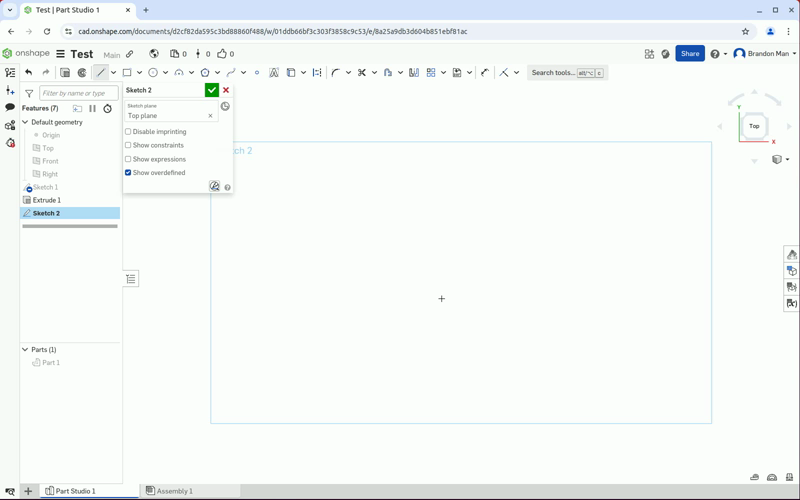
click(441, 298)
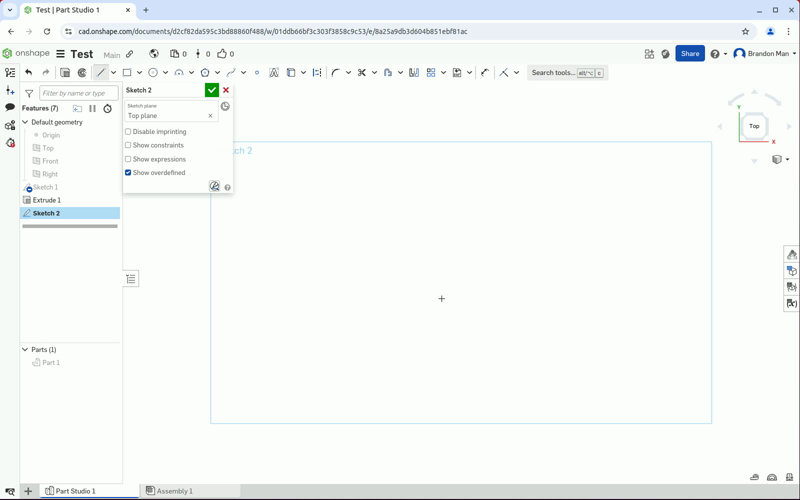
key_up(shift)
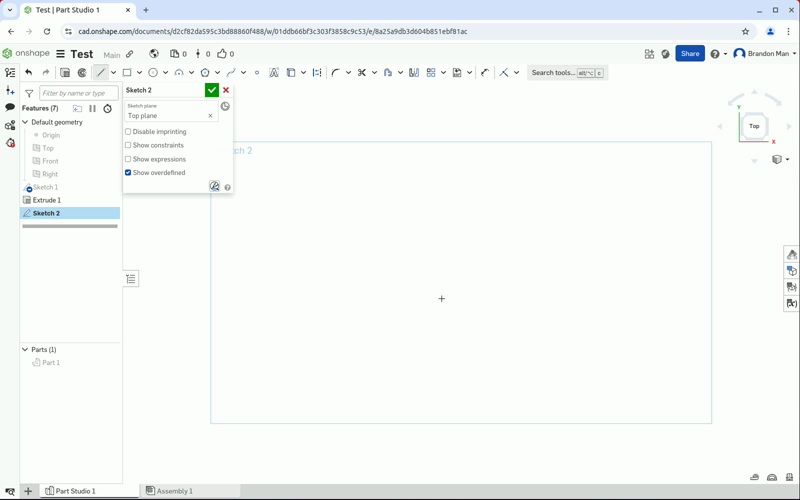
key_down(shift)
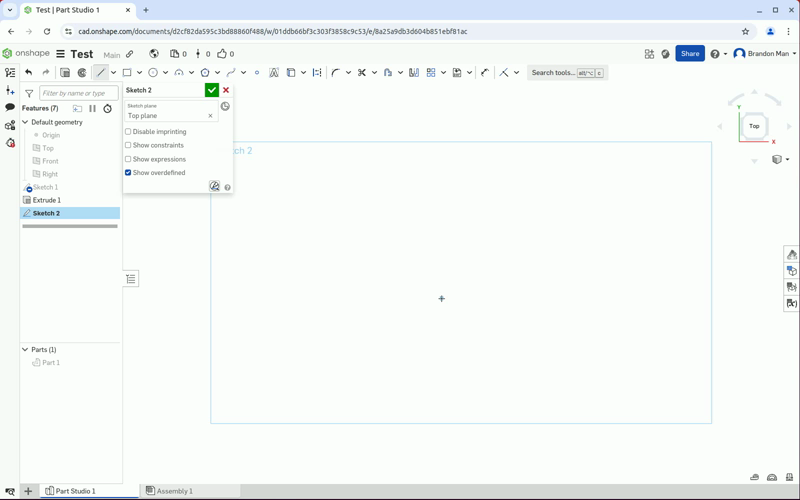
mouse_move(471, 298)
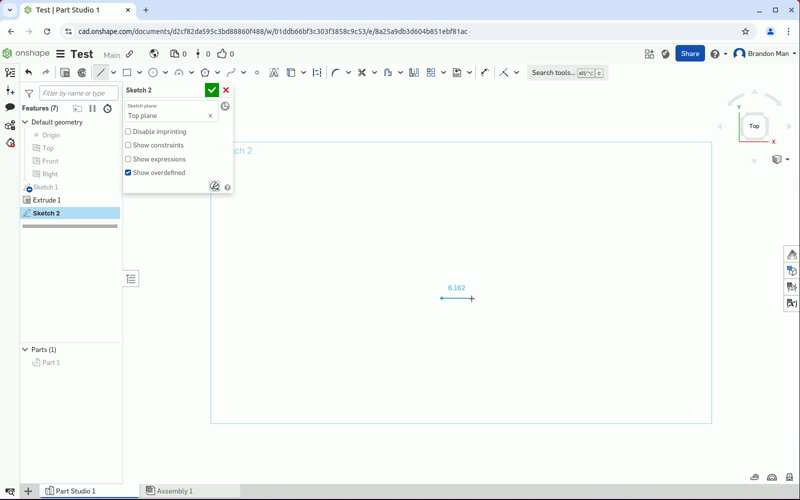
mouse_move(467, 298)
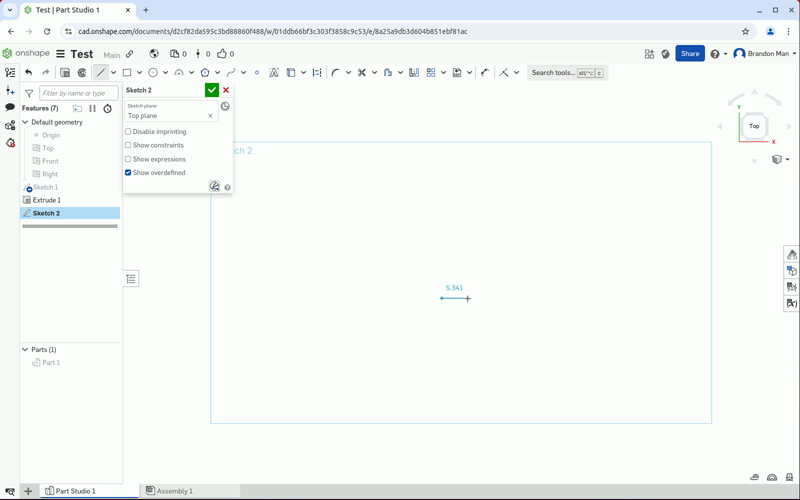
click(467, 298)
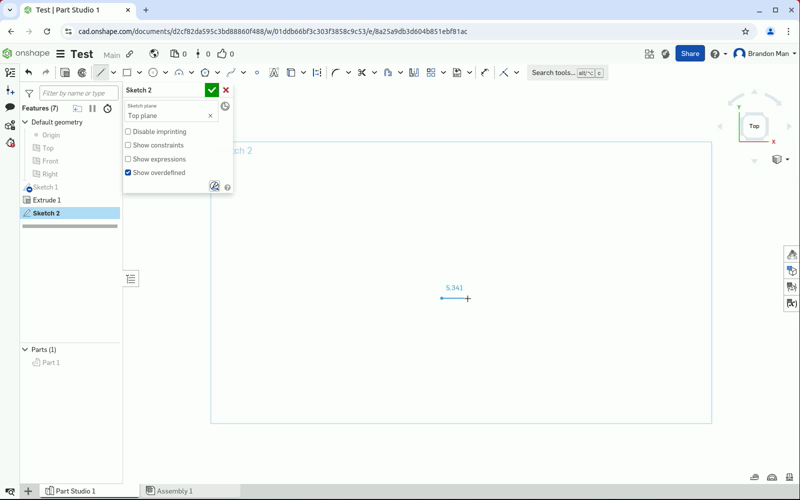
key_up(shift)
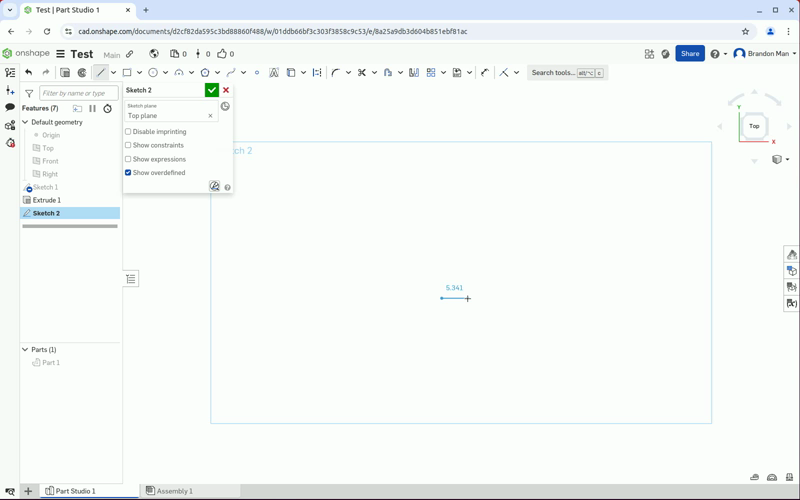
key_down(shift)
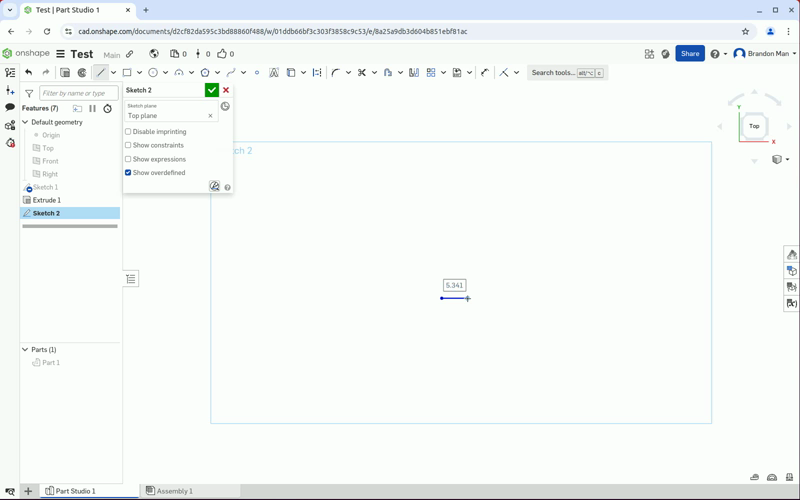
mouse_move(497, 298)
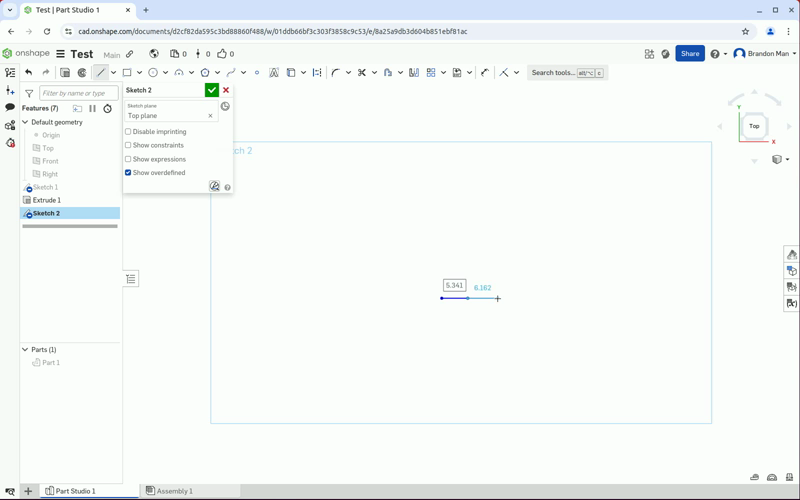
mouse_move(467, 297)
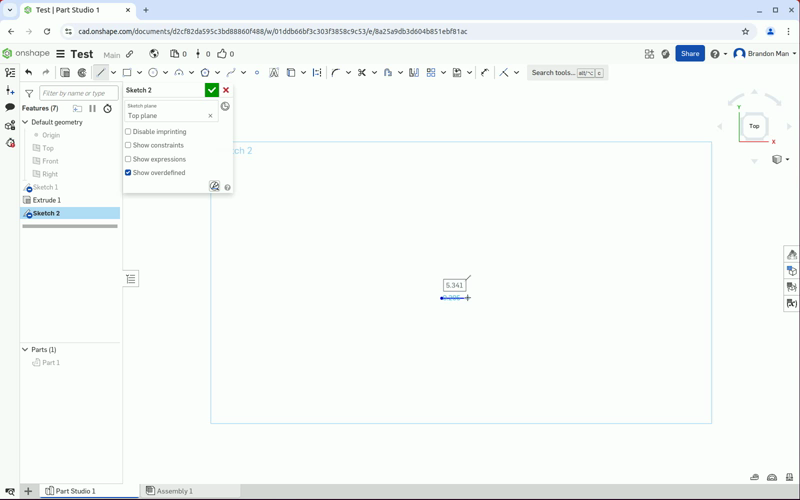
scroll(6)
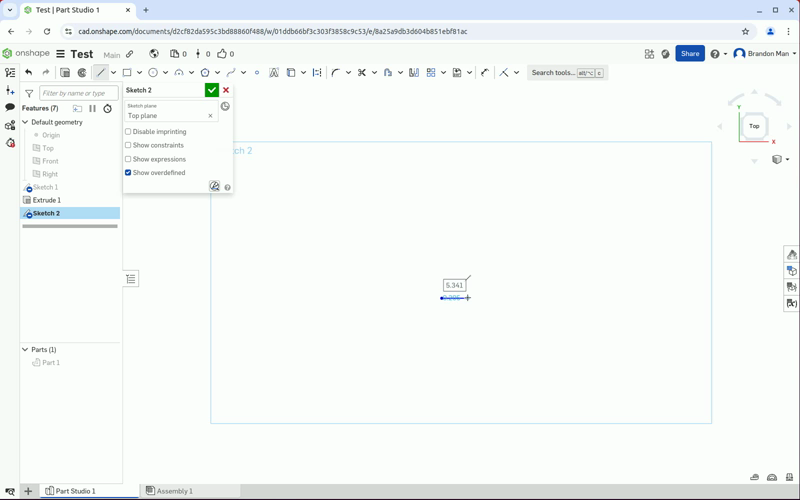
scroll(6)
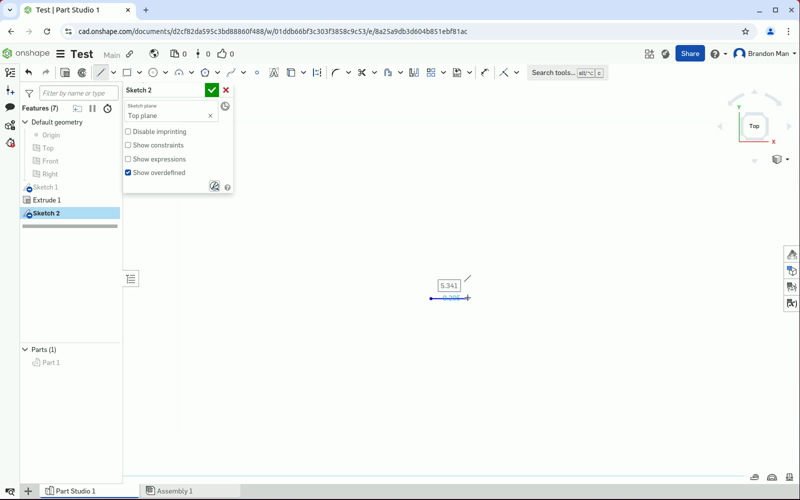
scroll(6)
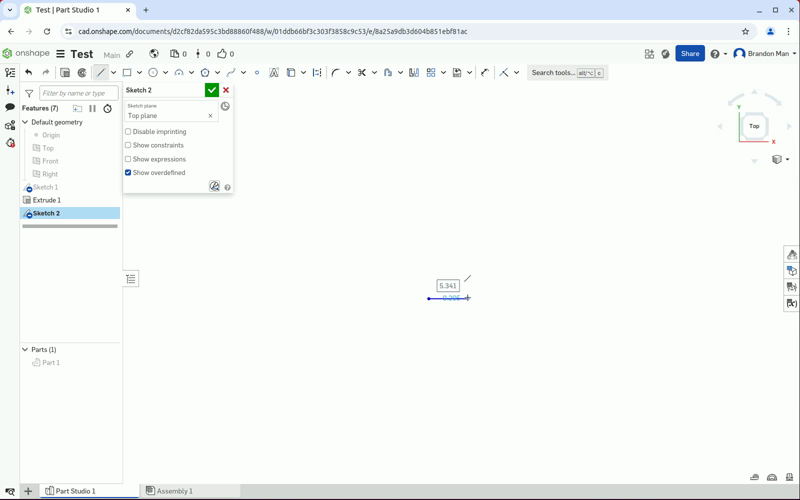
scroll(6)
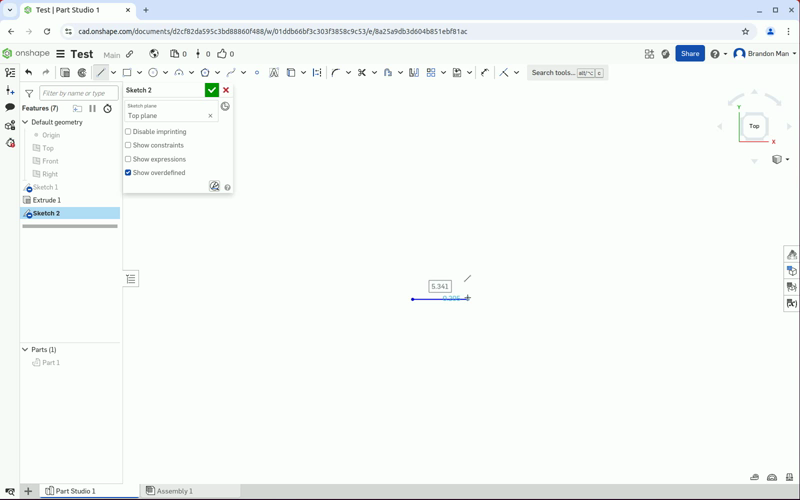
scroll(6)
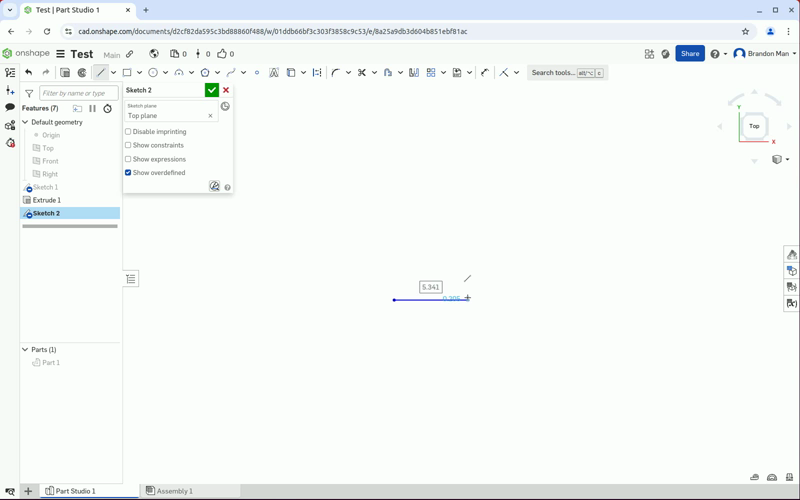
scroll(6)
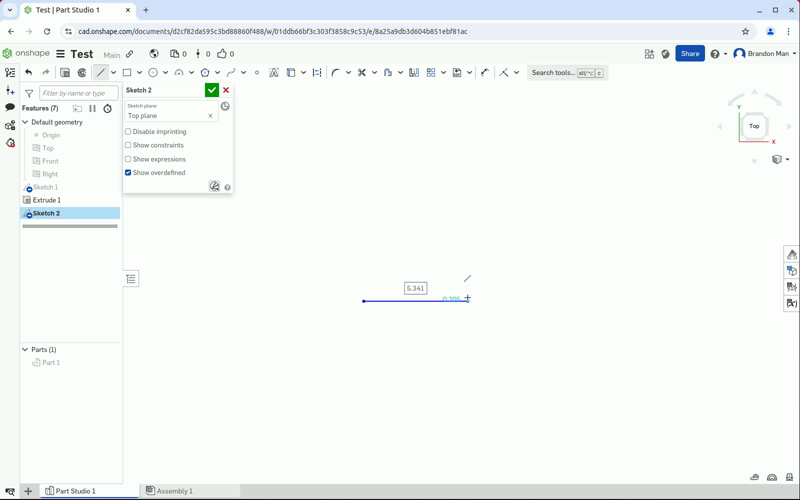
scroll(6)
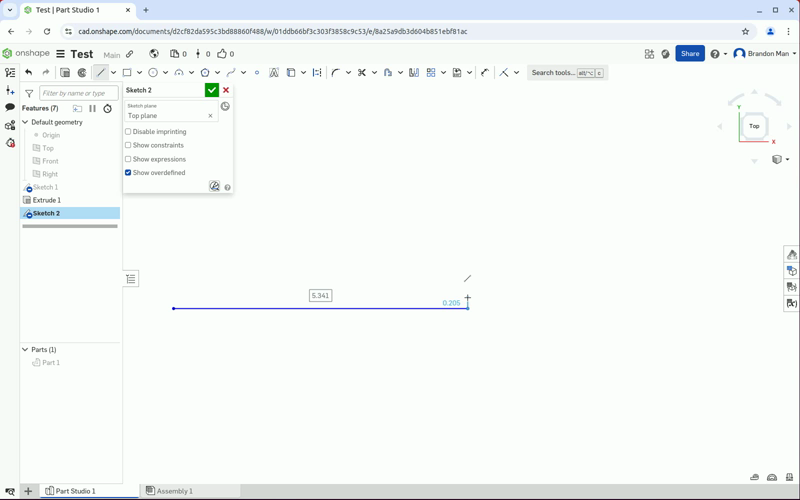
click(467, 297)
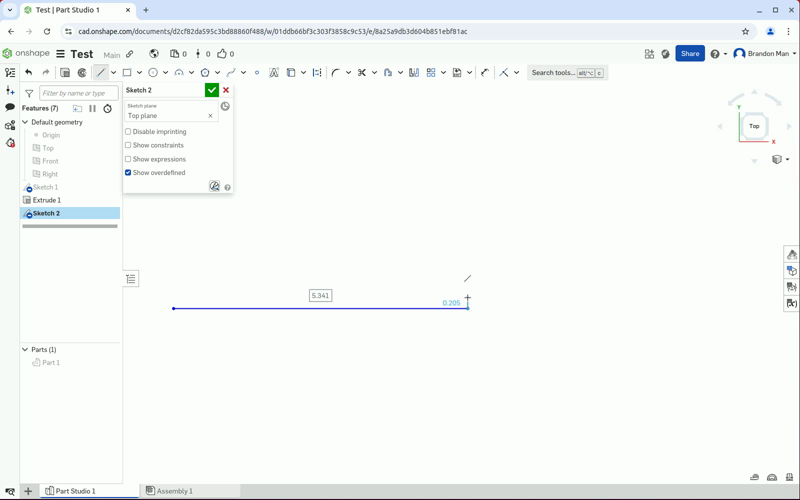
scroll(-6)
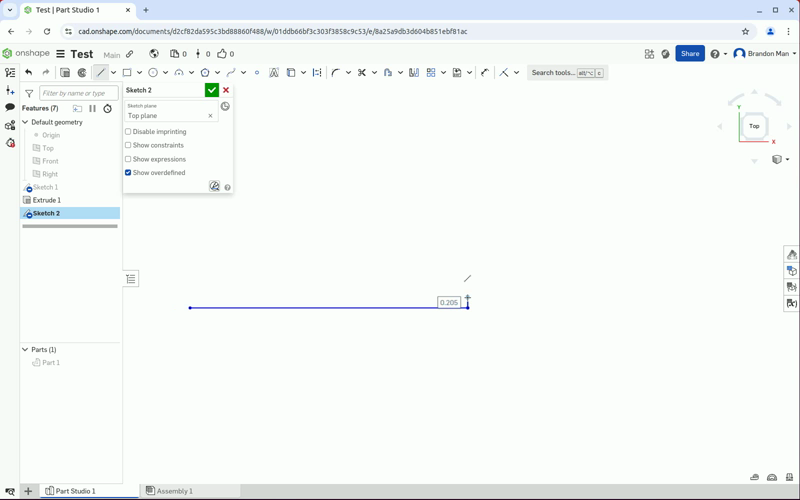
scroll(-6)
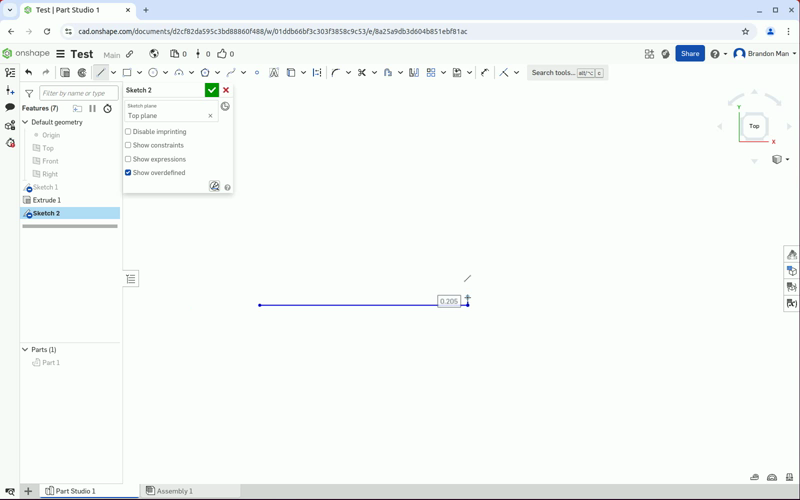
scroll(-6)
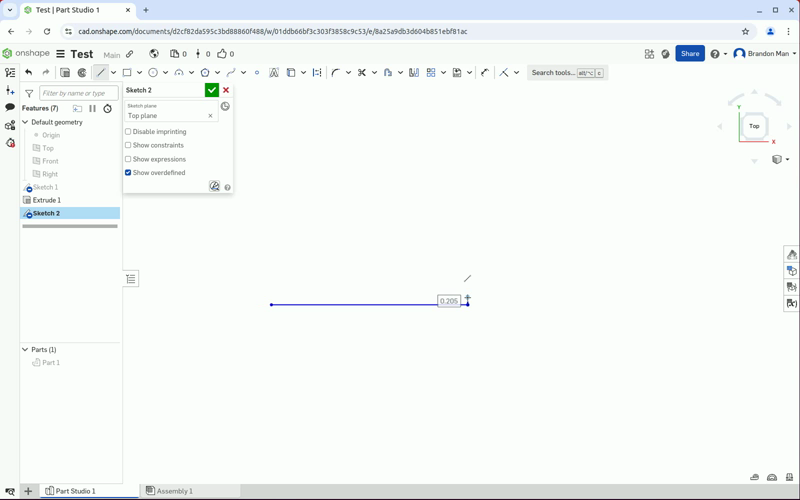
scroll(-6)
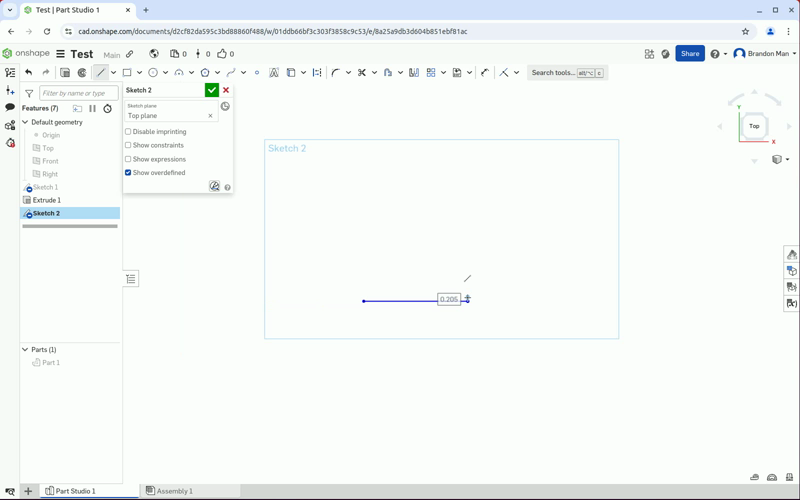
scroll(-6)
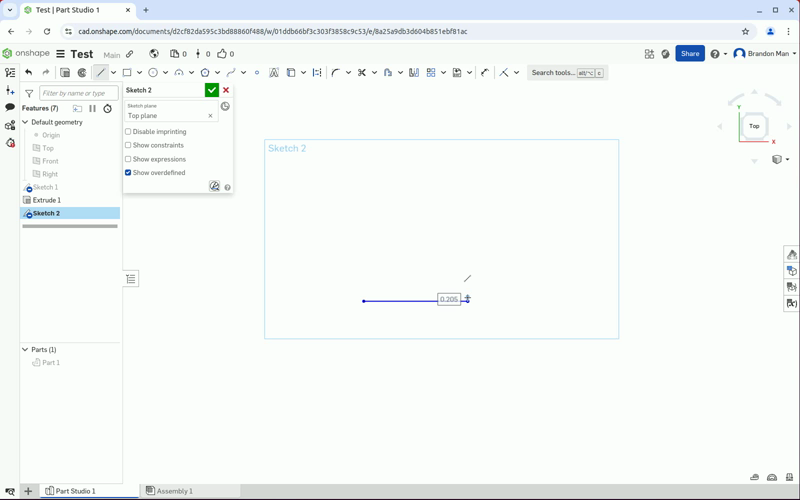
scroll(-6)
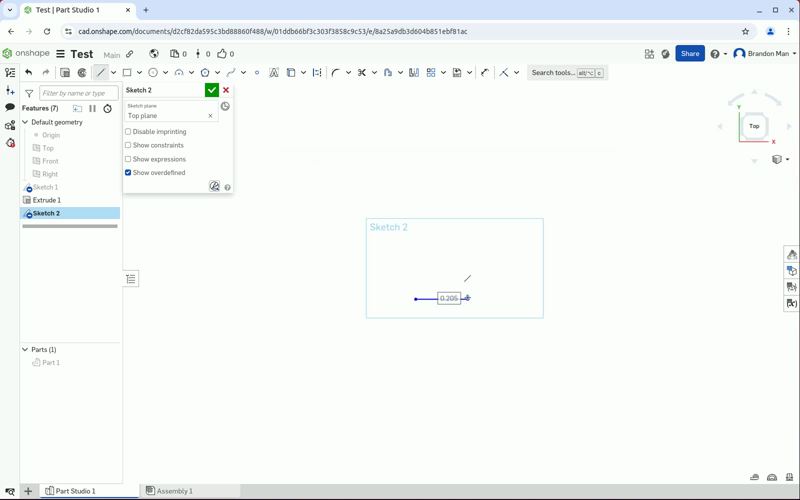
scroll(-6)
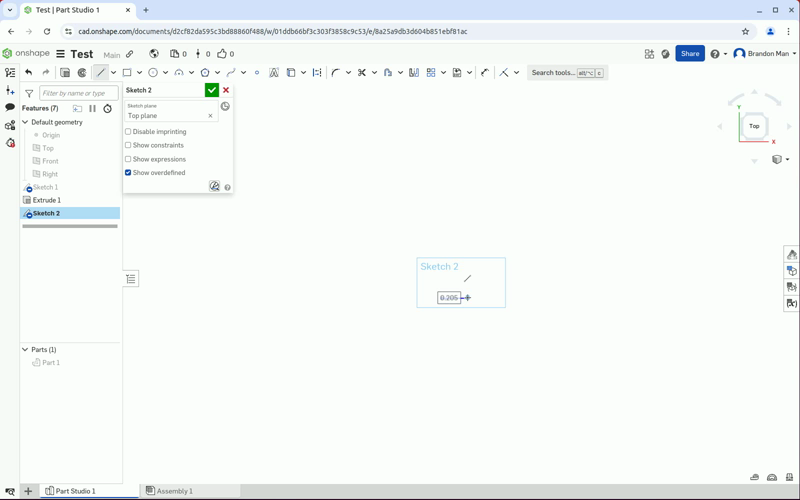
key_up(shift)
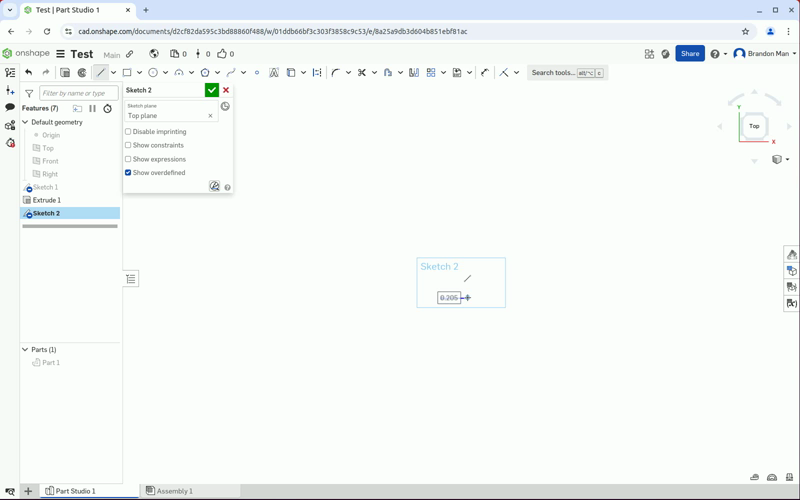
key_down(shift)
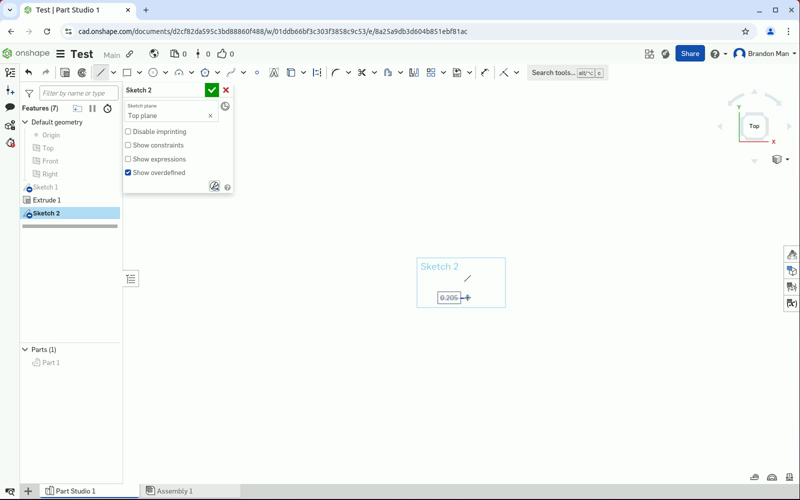
mouse_move(497, 297)
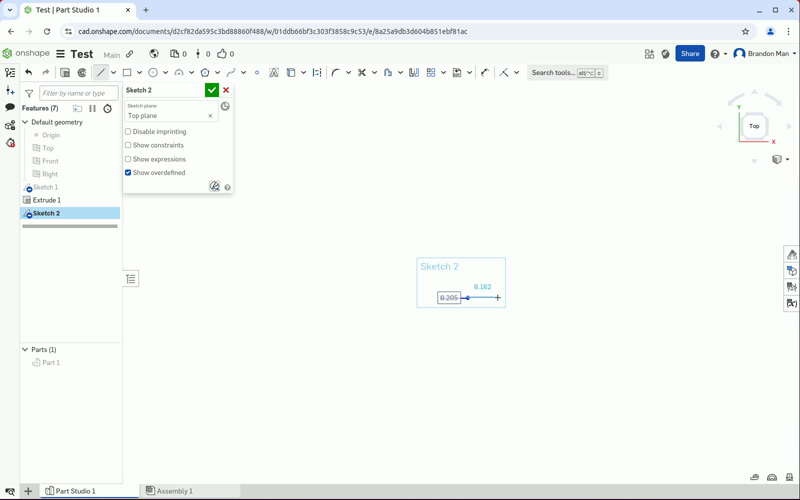
mouse_move(441, 297)
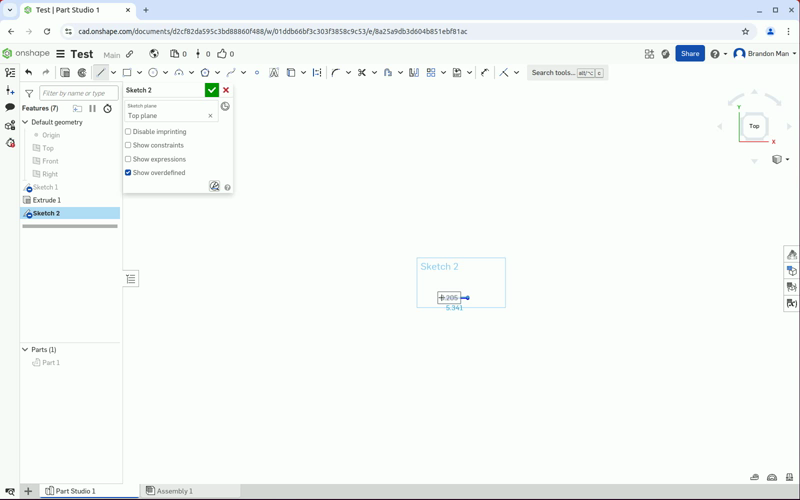
scroll(6)
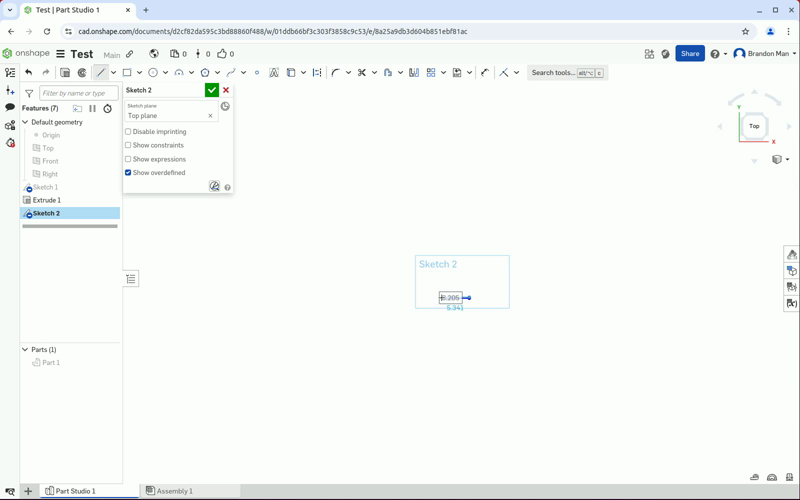
scroll(6)
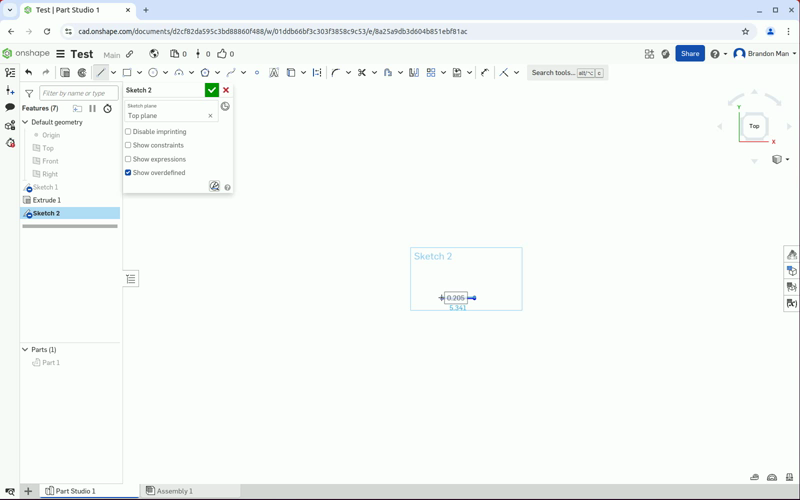
scroll(6)
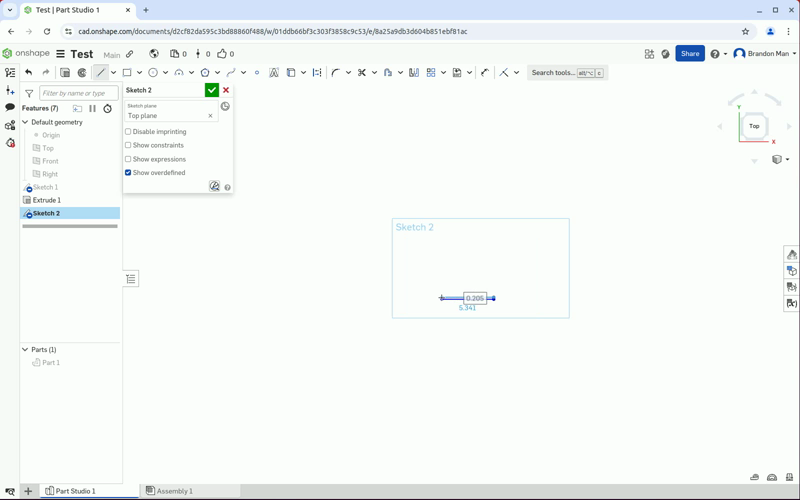
scroll(6)
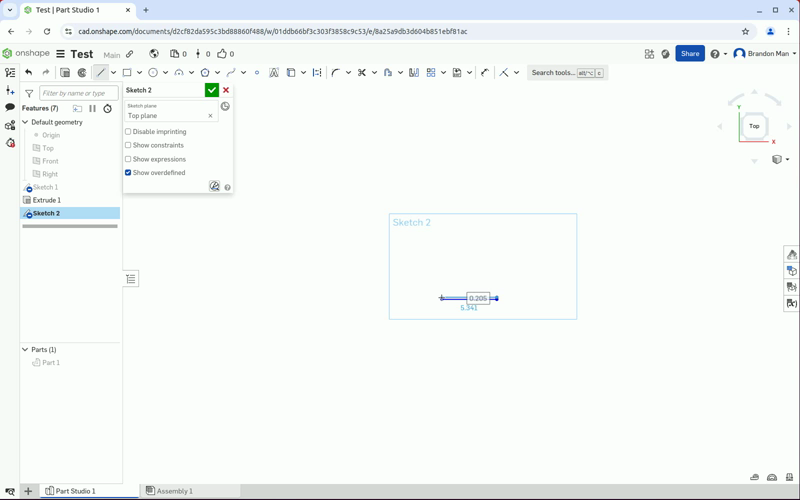
scroll(6)
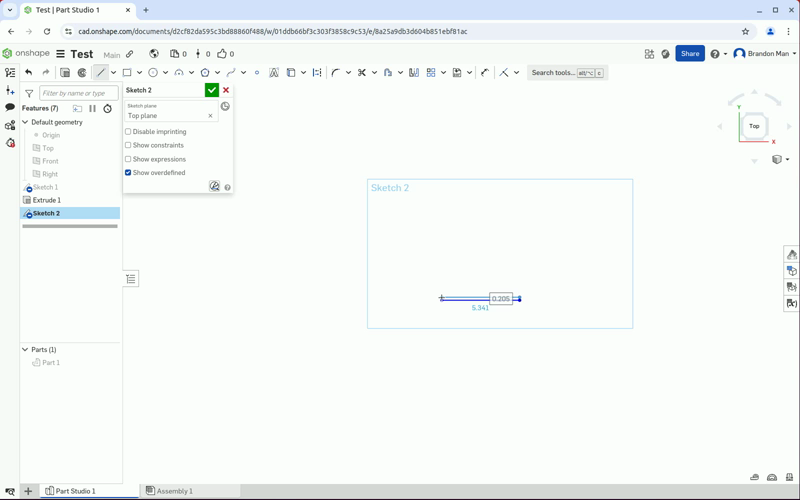
scroll(6)
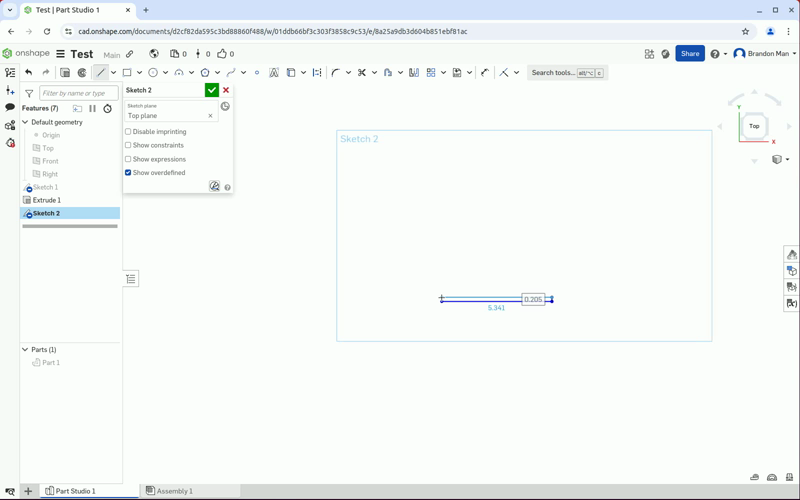
scroll(6)
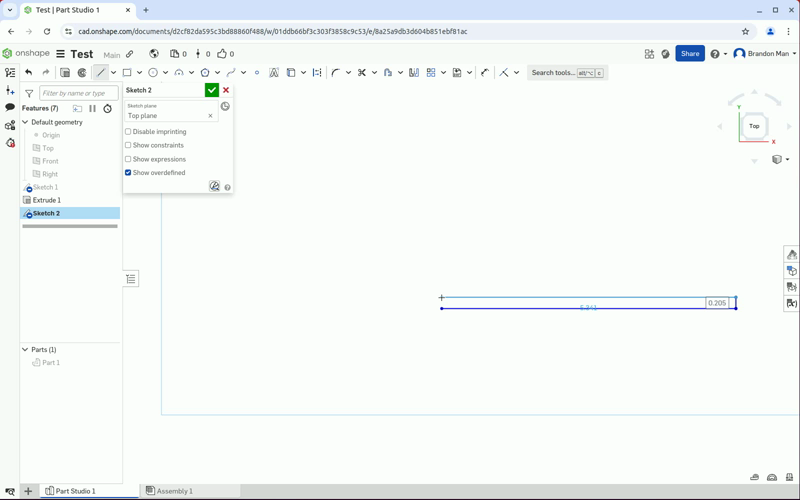
click(441, 297)
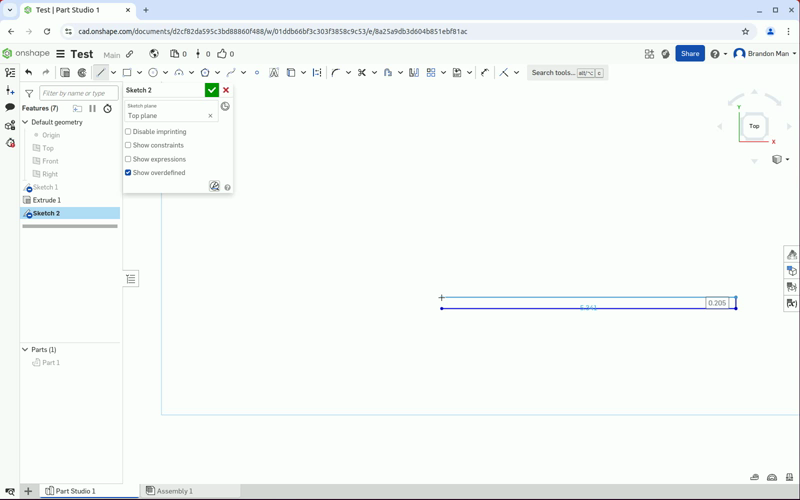
scroll(-6)
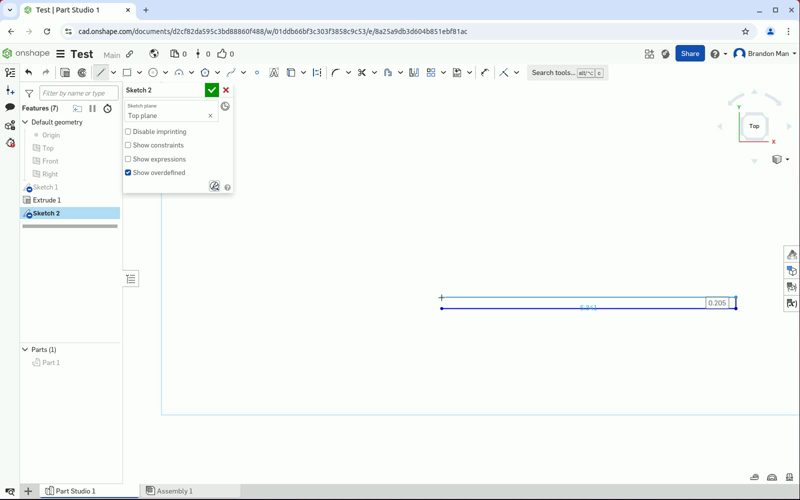
scroll(-6)
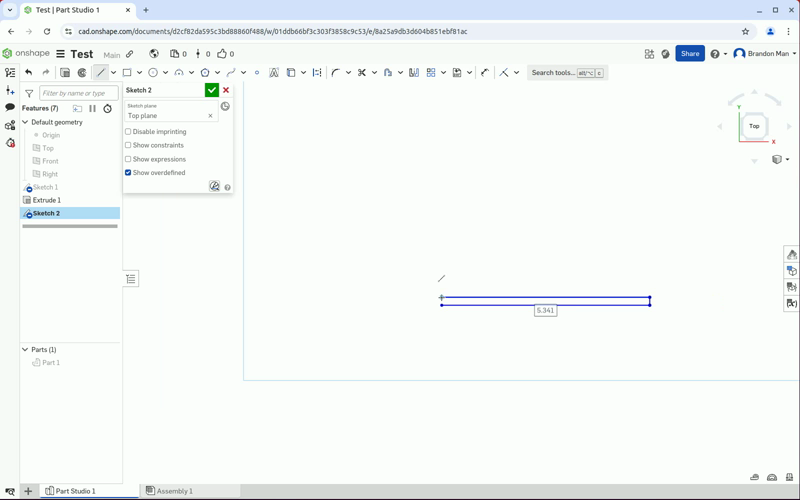
scroll(-6)
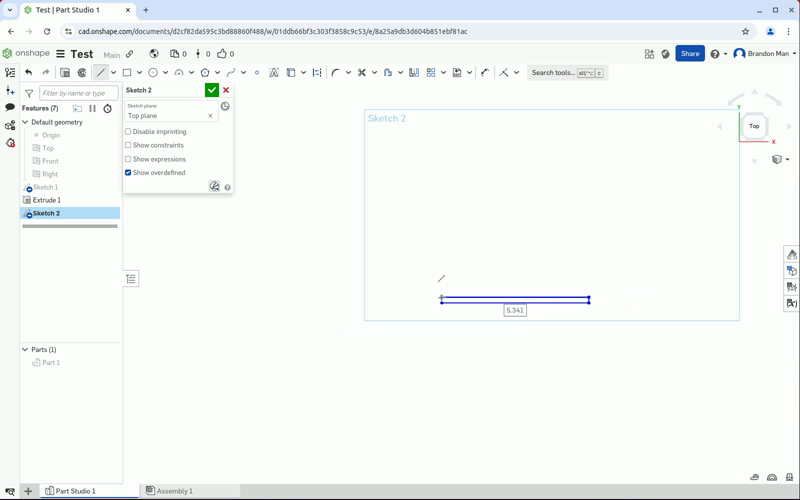
scroll(-6)
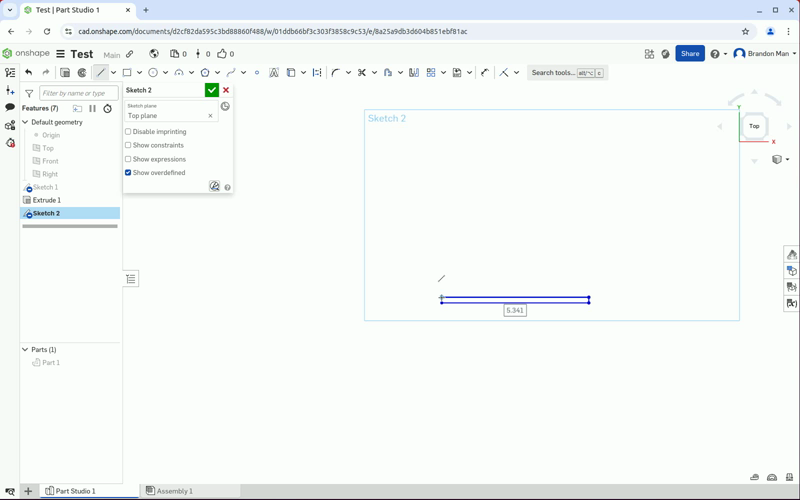
scroll(-6)
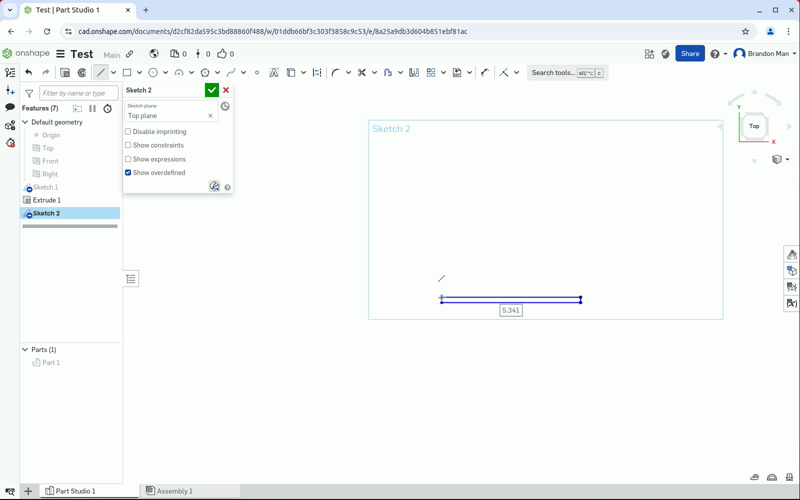
scroll(-6)
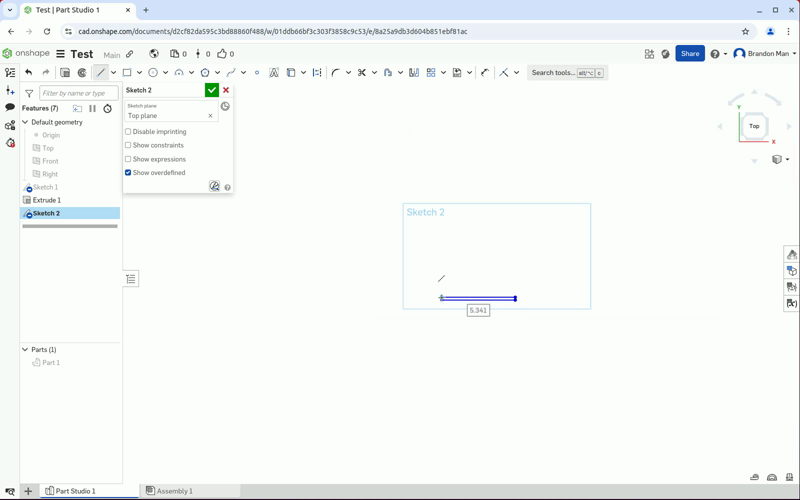
scroll(-6)
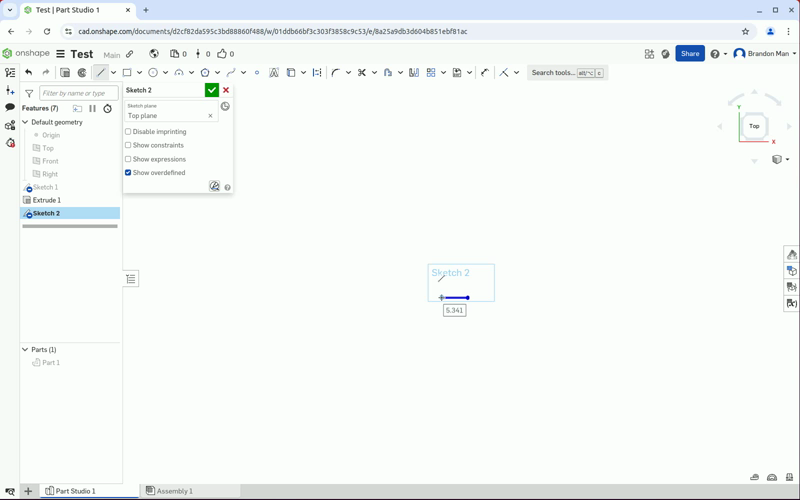
key_up(shift)
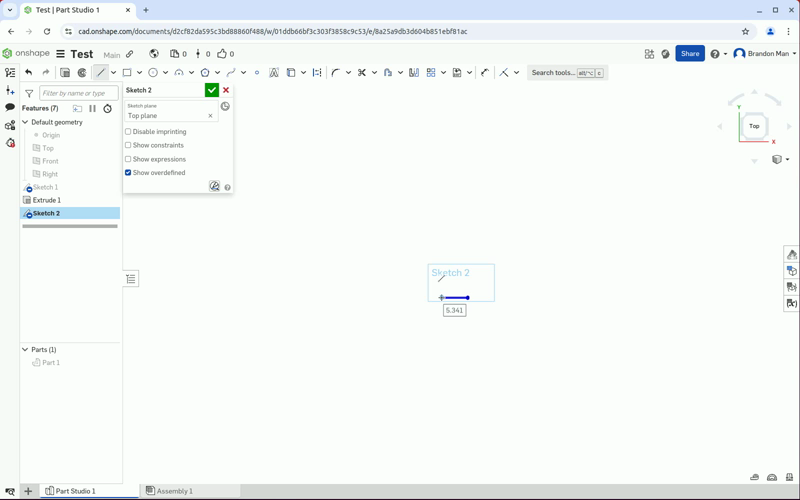
mouse_move(471, 297)
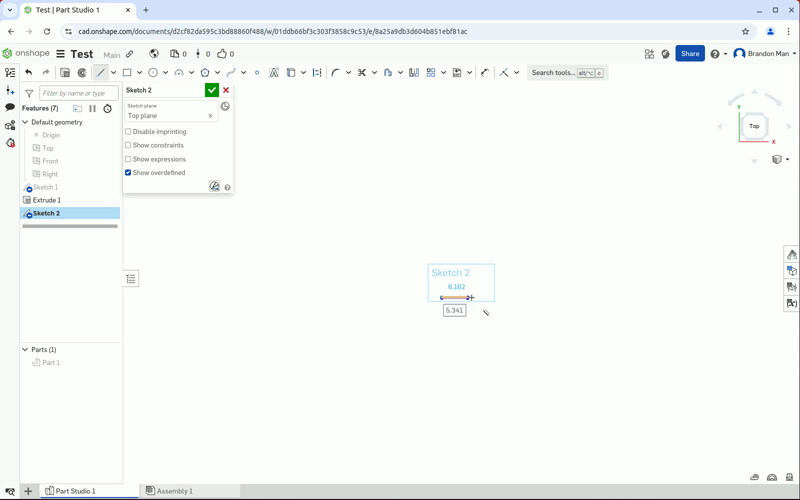
key_down(shift)
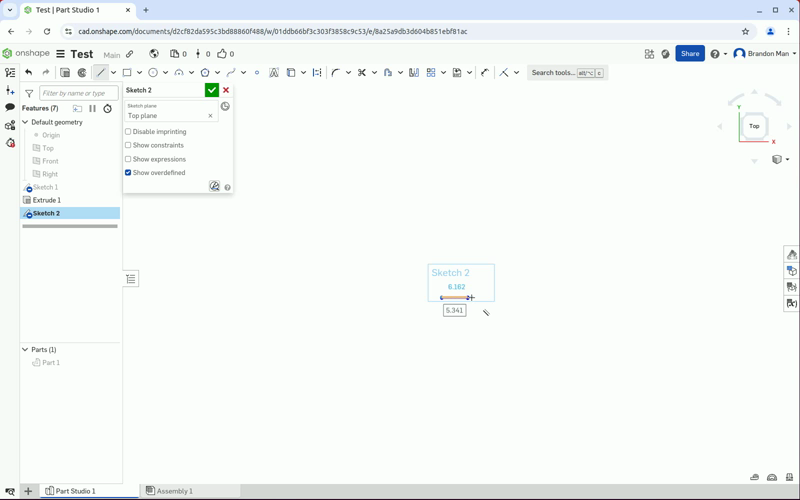
mouse_move(441, 298)
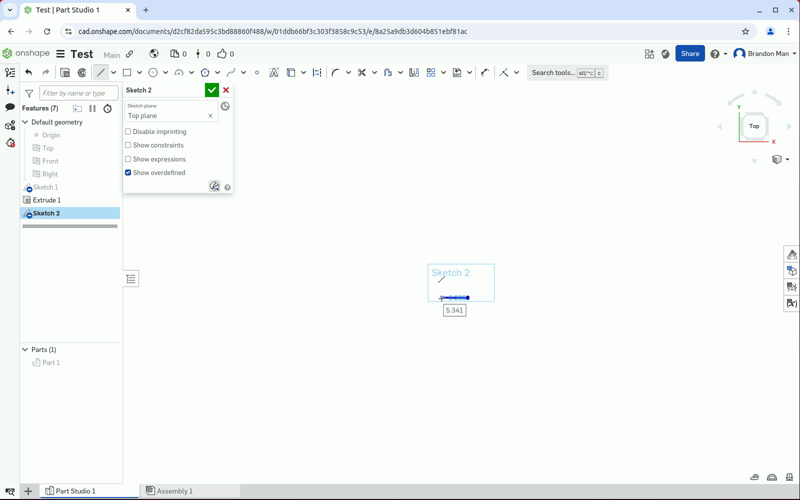
scroll(6)
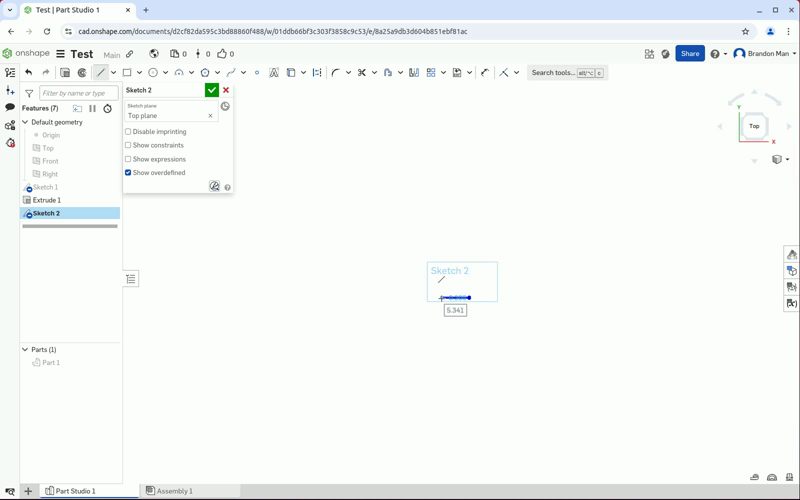
scroll(6)
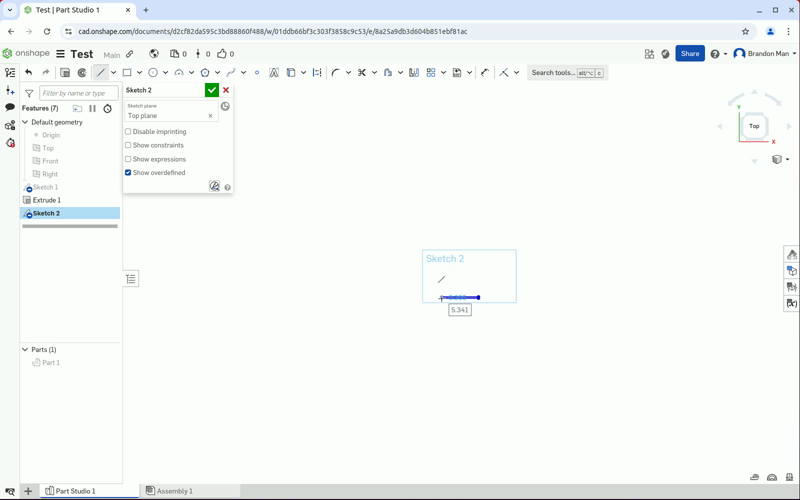
scroll(6)
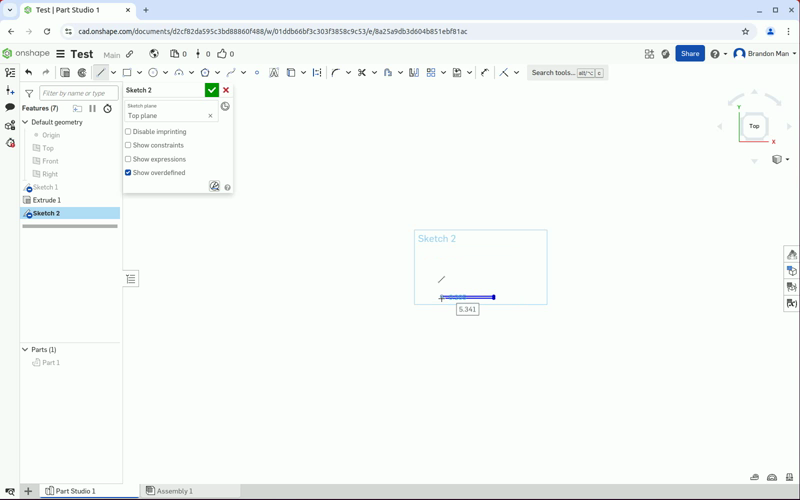
scroll(6)
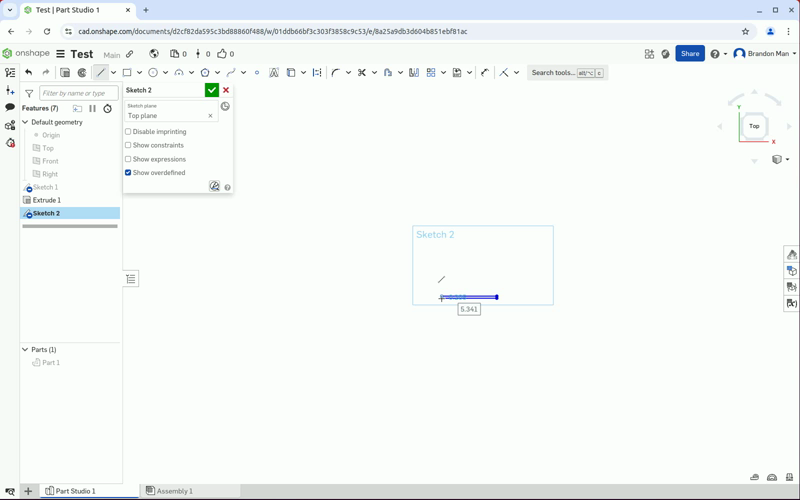
scroll(6)
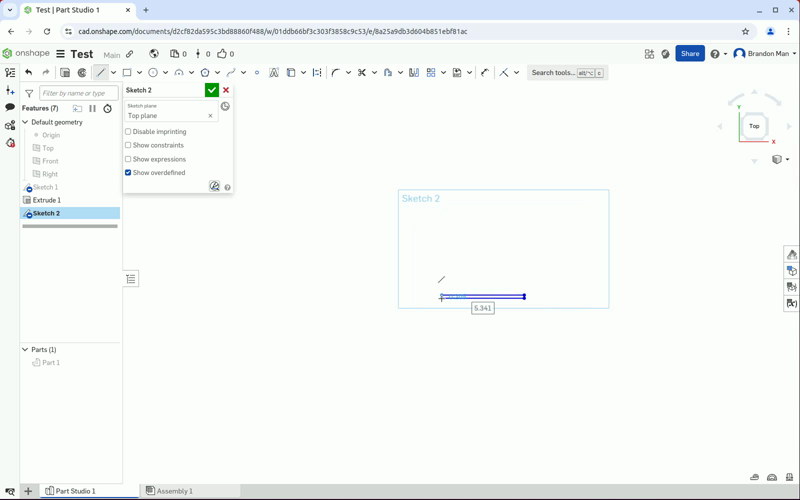
scroll(6)
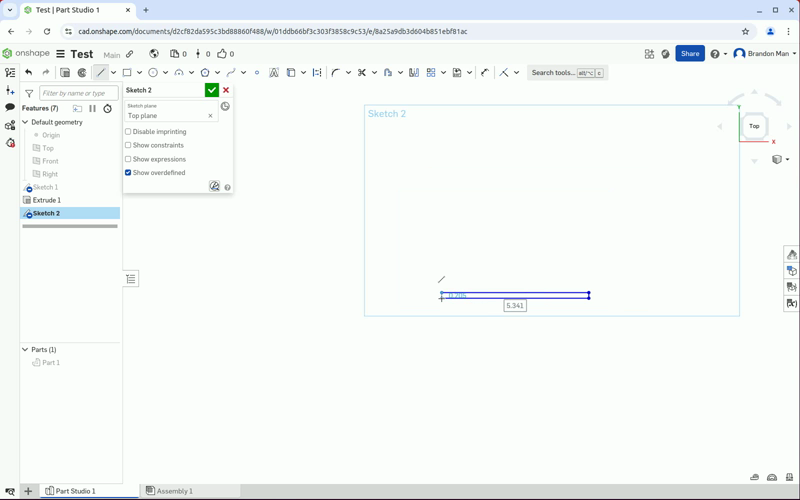
scroll(6)
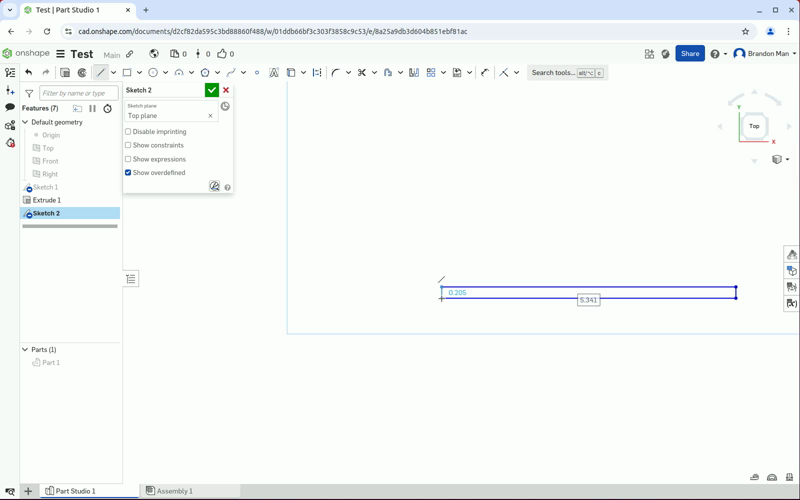
key_up(shift)
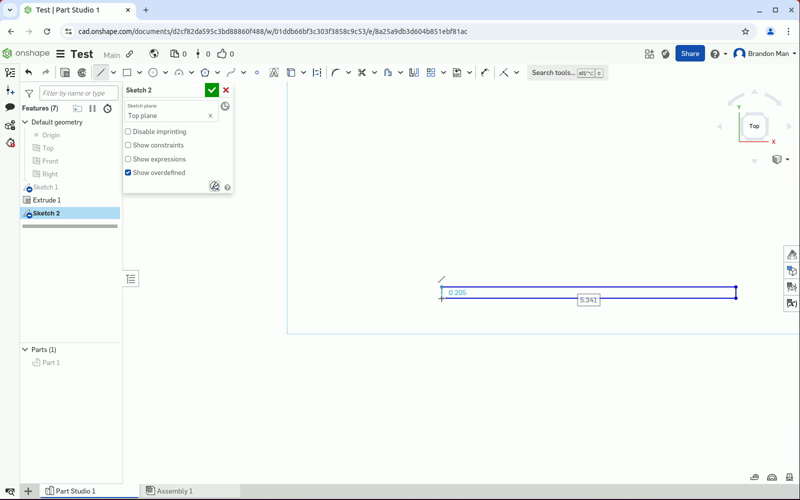
click(441, 298)
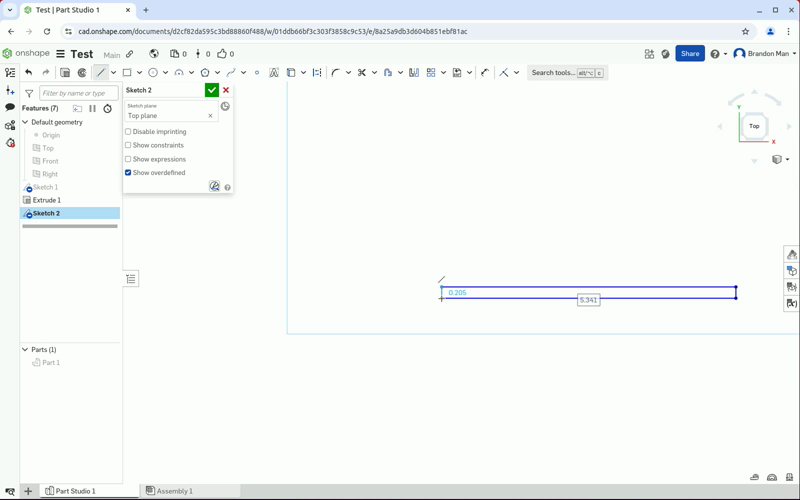
scroll(-6)
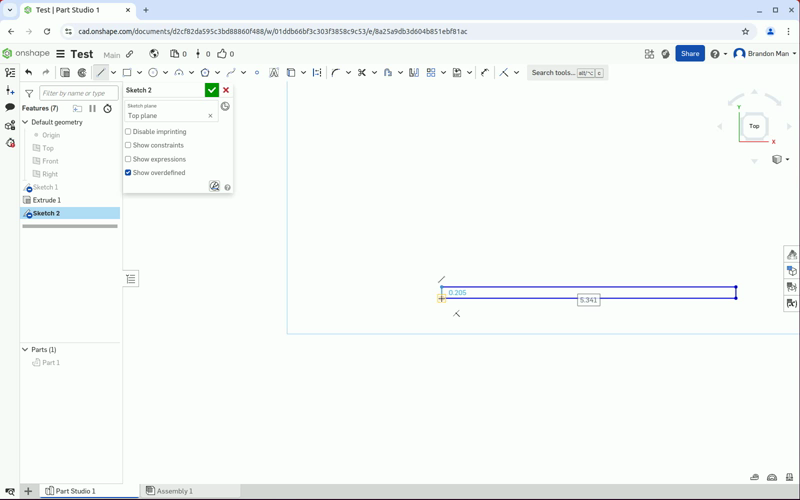
scroll(-6)
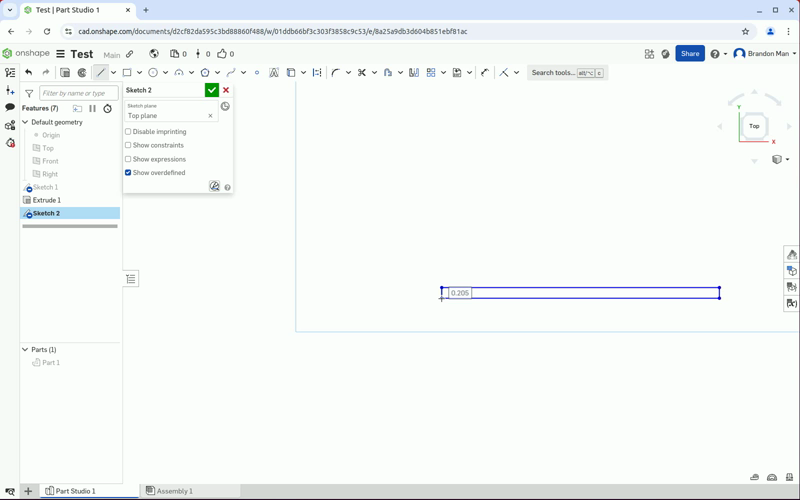
scroll(-6)
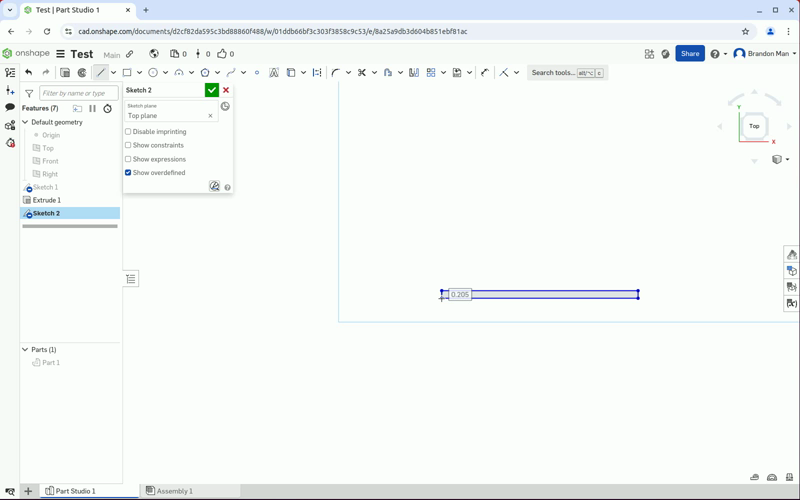
scroll(-6)
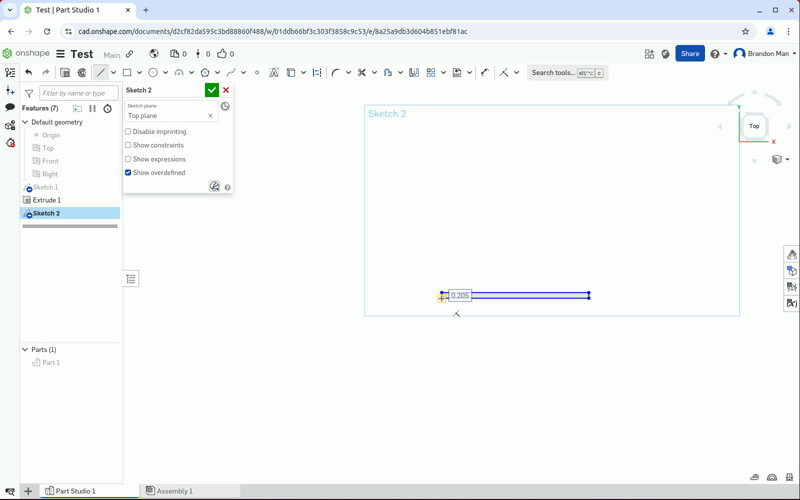
scroll(-6)
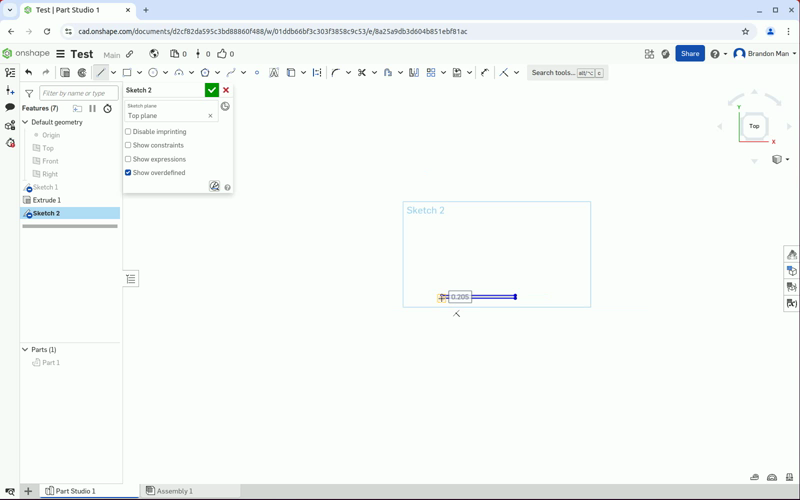
scroll(-6)
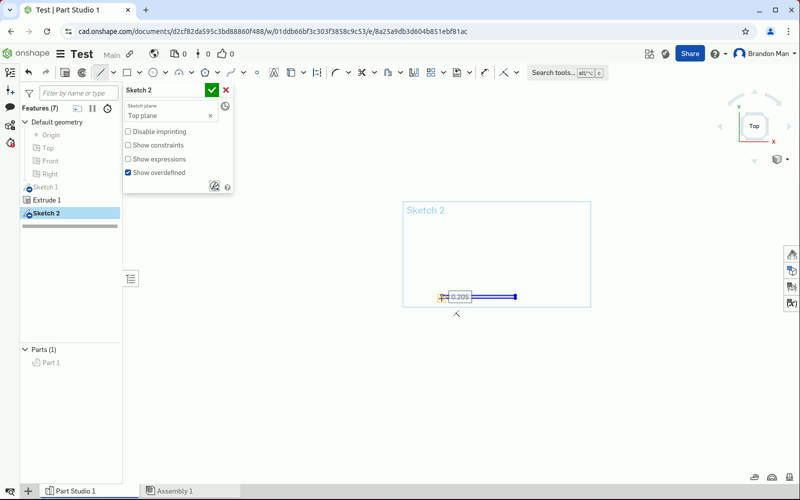
scroll(-6)
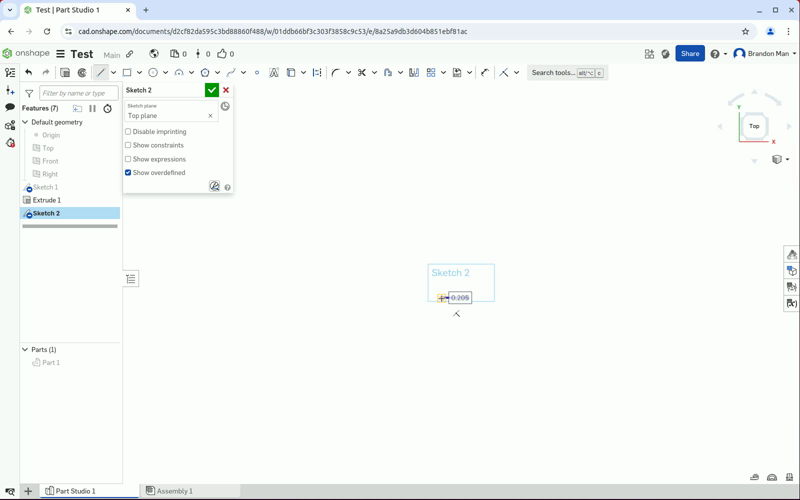
key(esc)
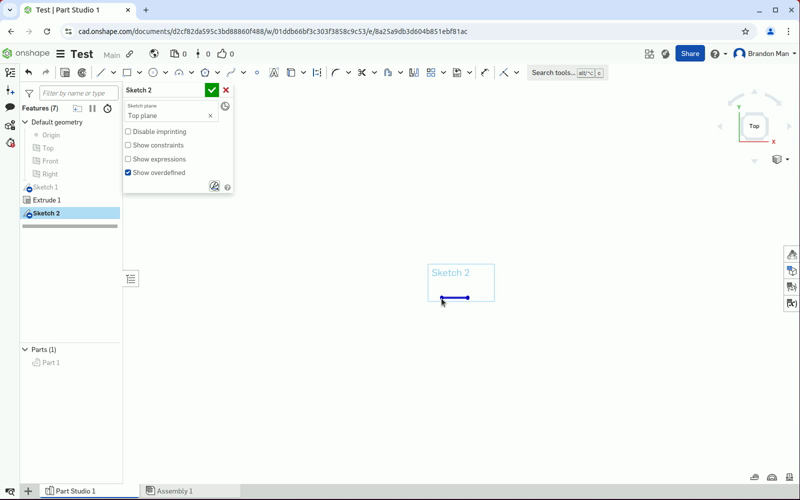
mouse_move(443, 297)
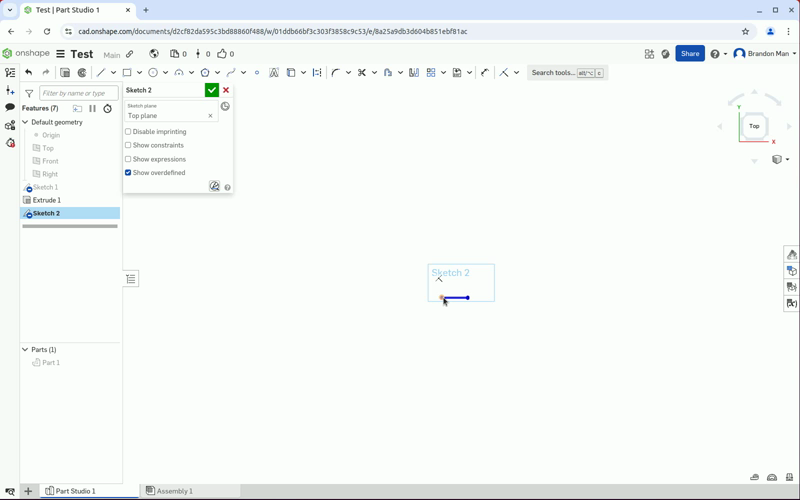
scroll(6)
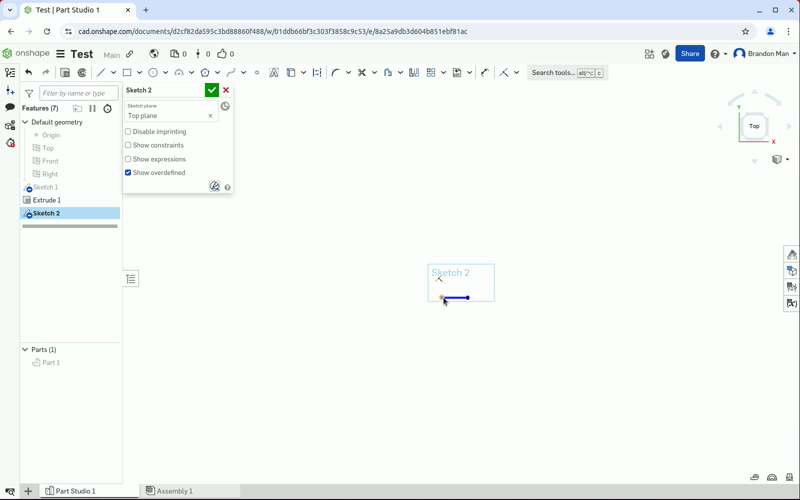
scroll(6)
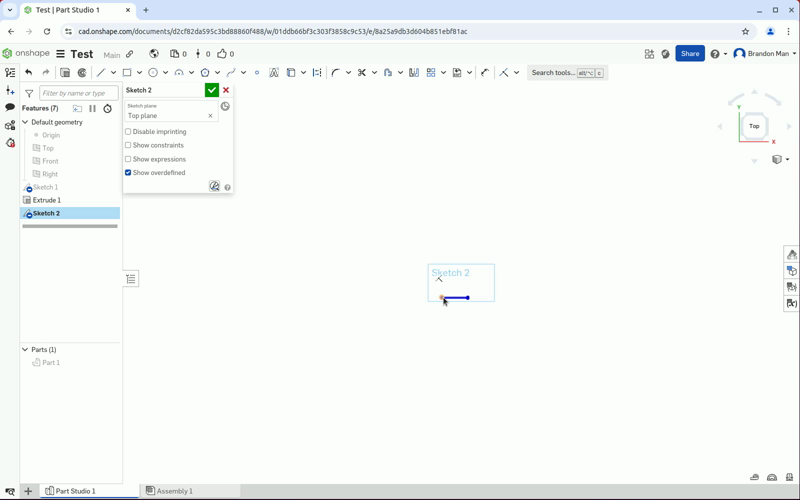
scroll(6)
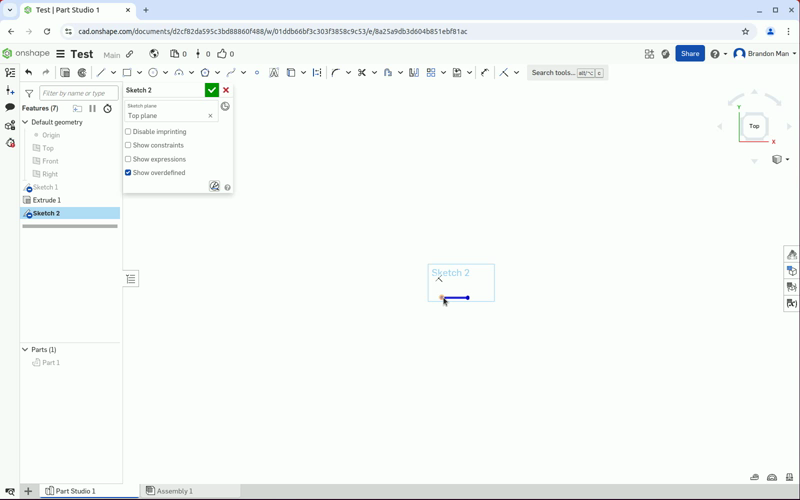
scroll(6)
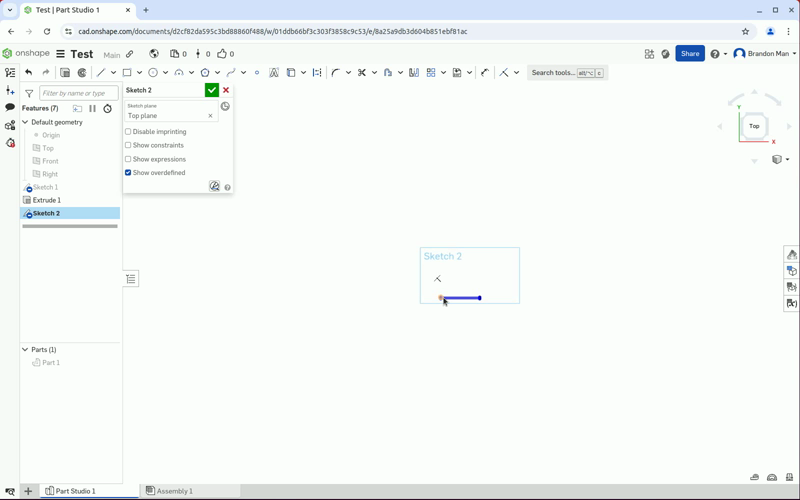
scroll(6)
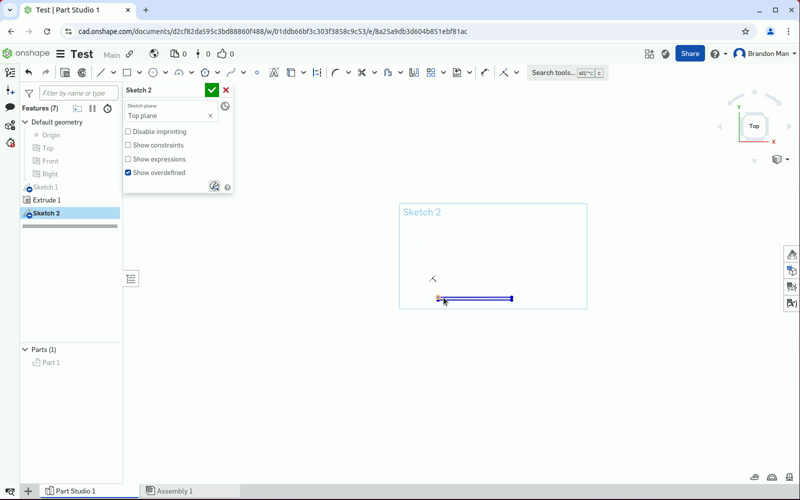
scroll(6)
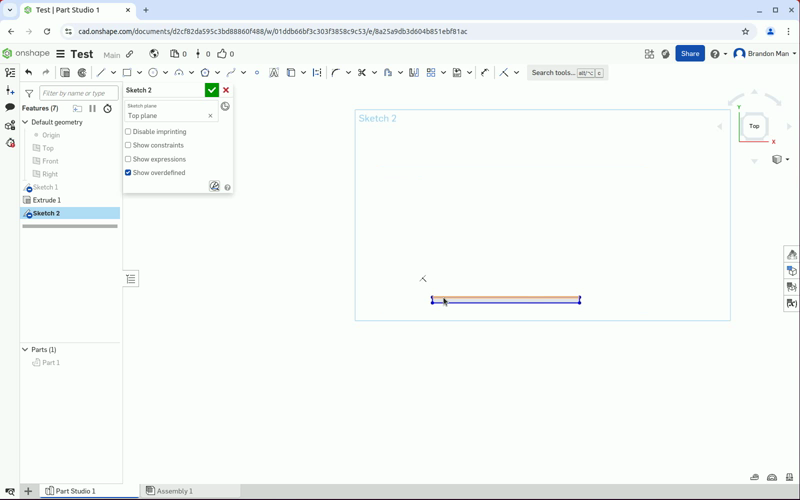
scroll(6)
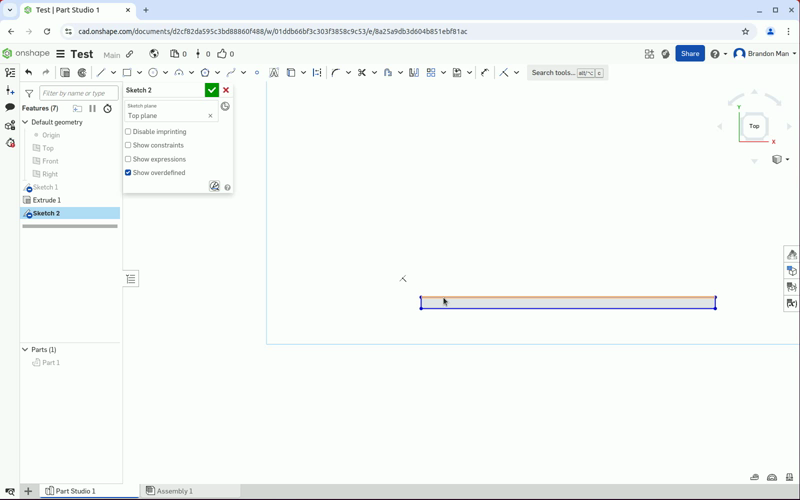
click(443, 297)
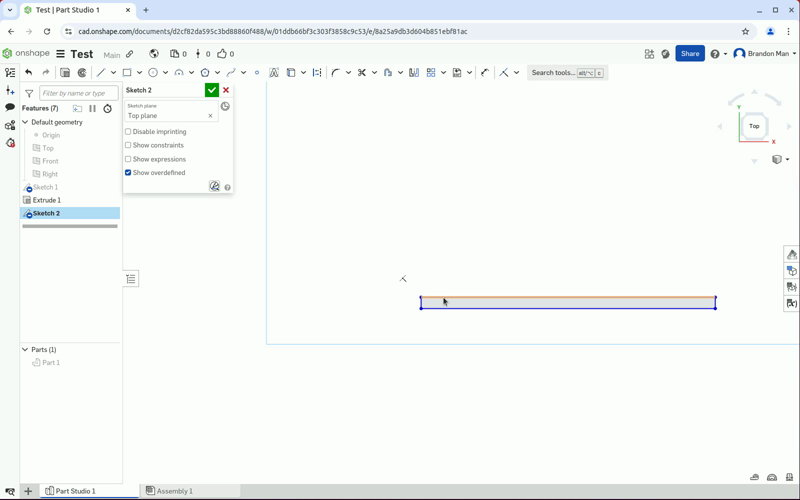
scroll(-6)
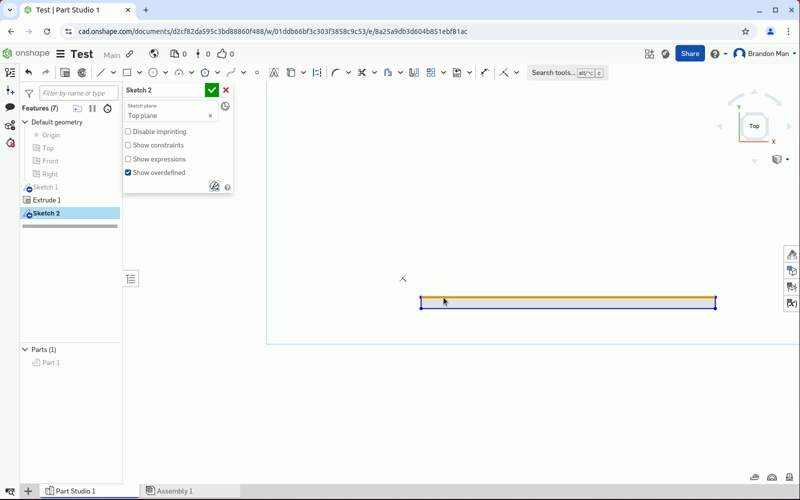
scroll(-6)
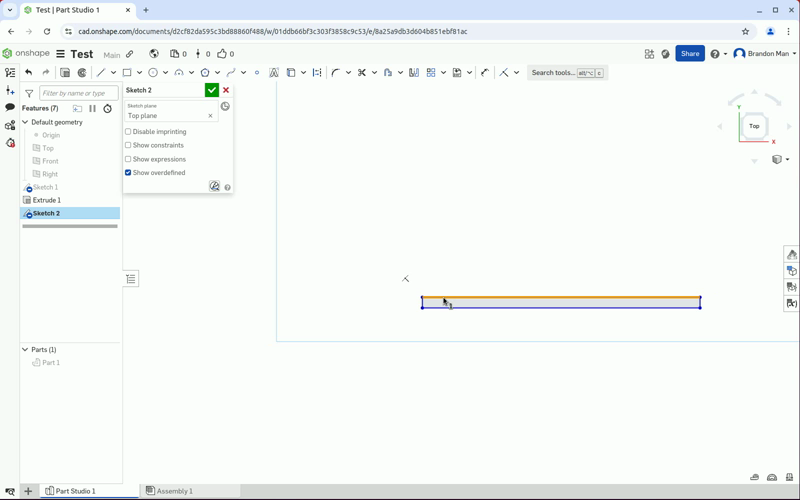
scroll(-6)
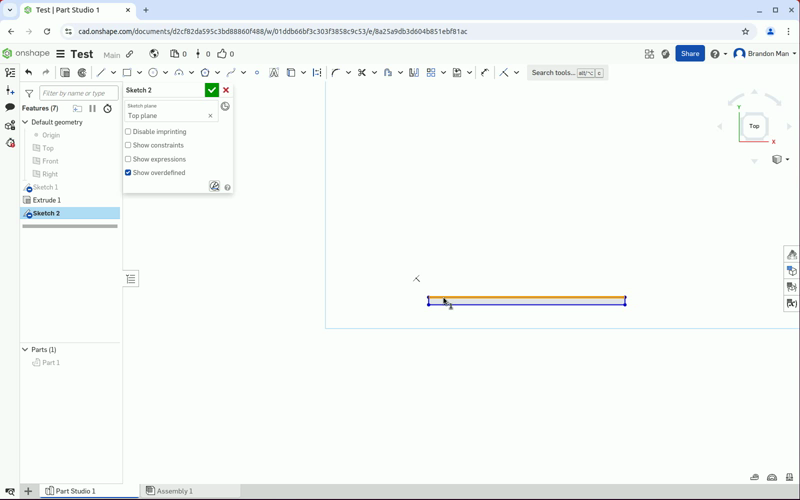
scroll(-6)
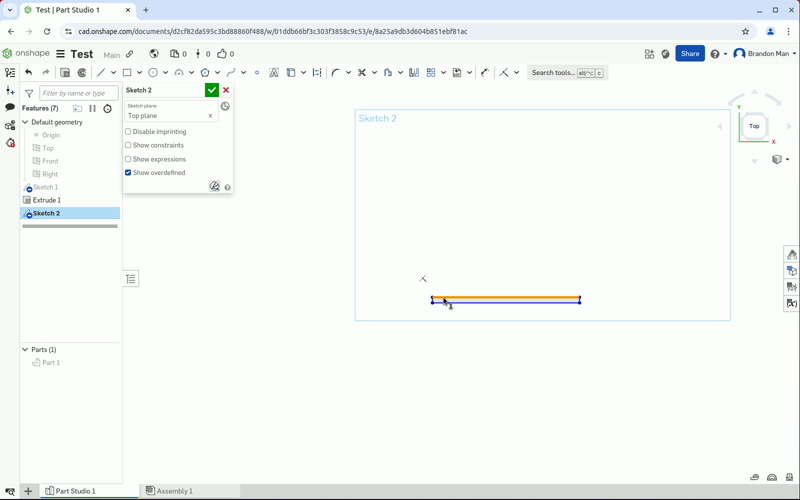
scroll(-6)
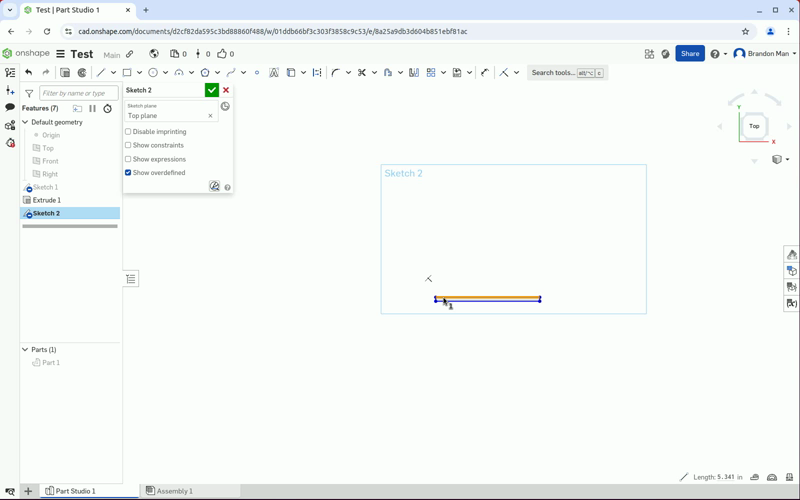
scroll(-6)
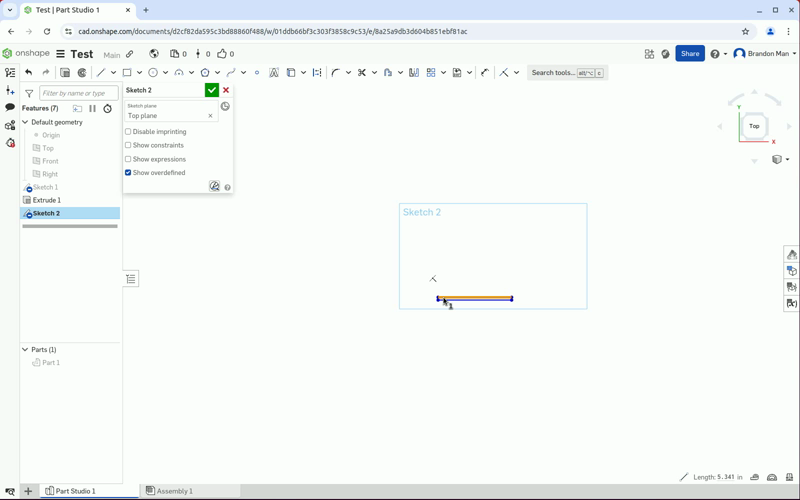
scroll(-6)
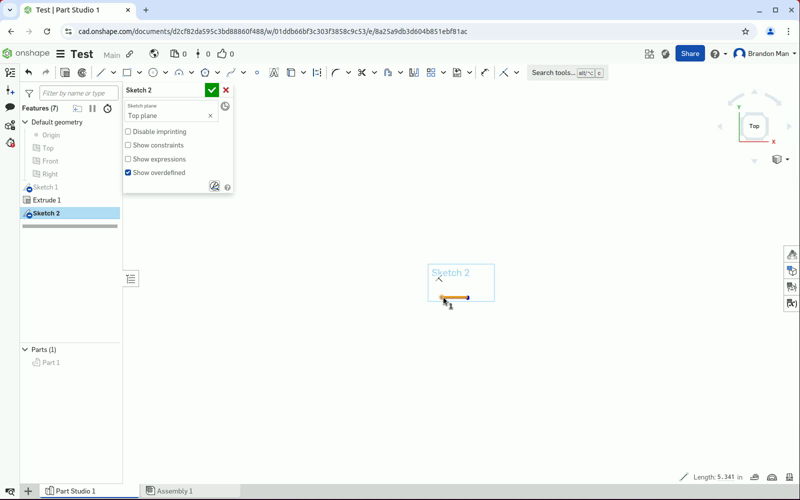
mouse_move(73, 352)
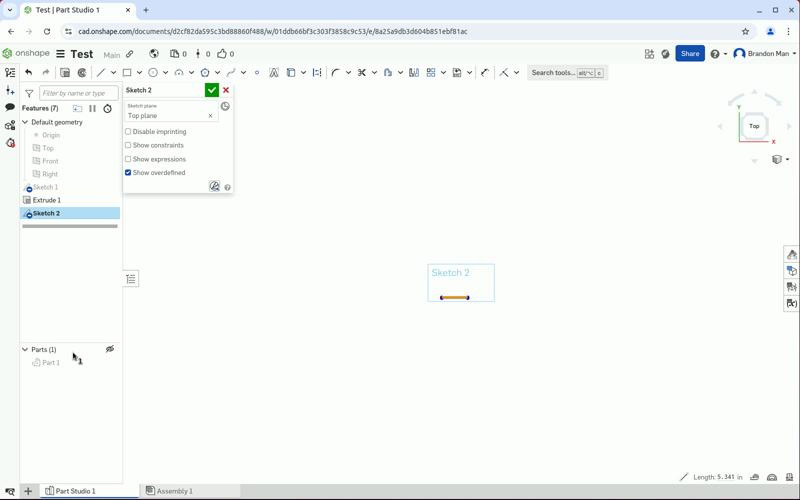
key(shift+y)
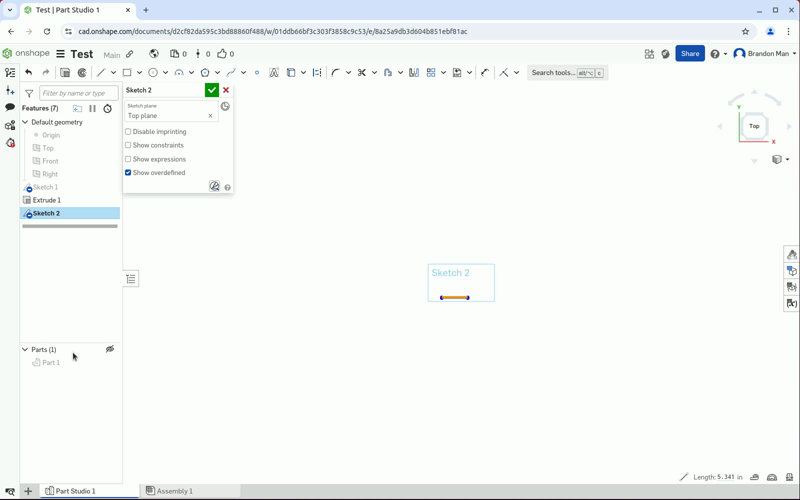
key(shift+e)
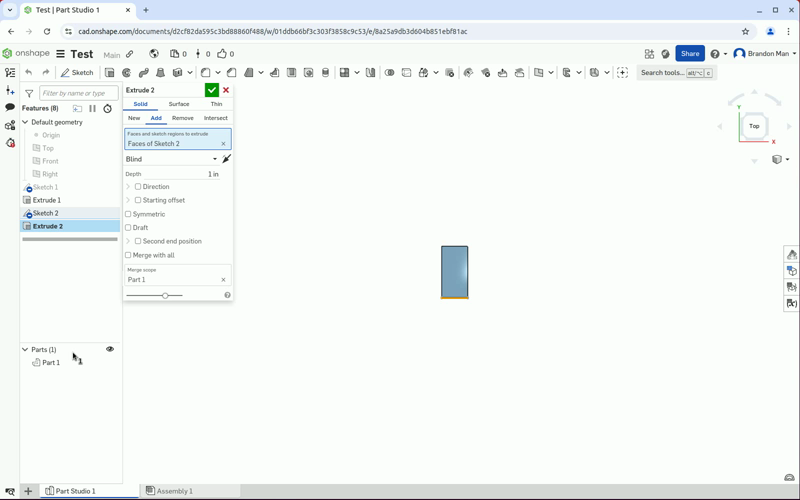
mouse_move(143, 106)
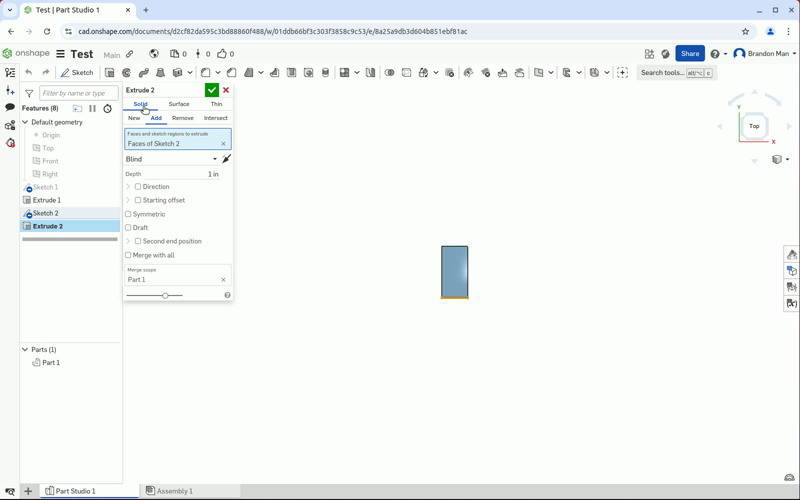
click(143, 106)
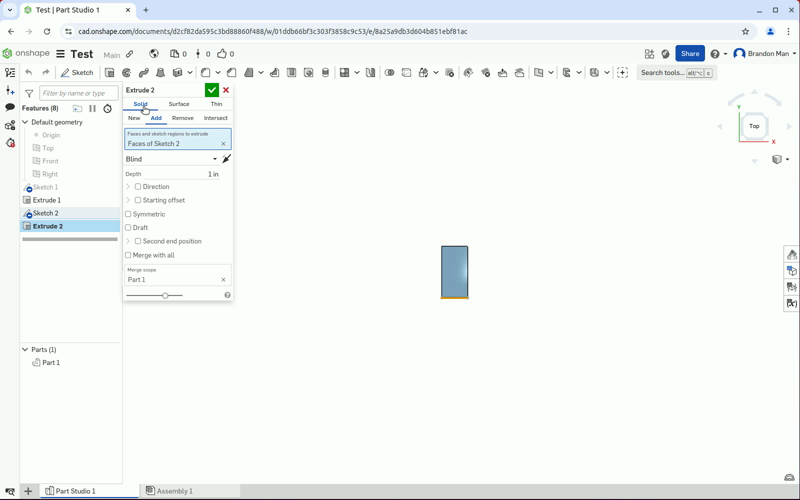
mouse_move(137, 120)
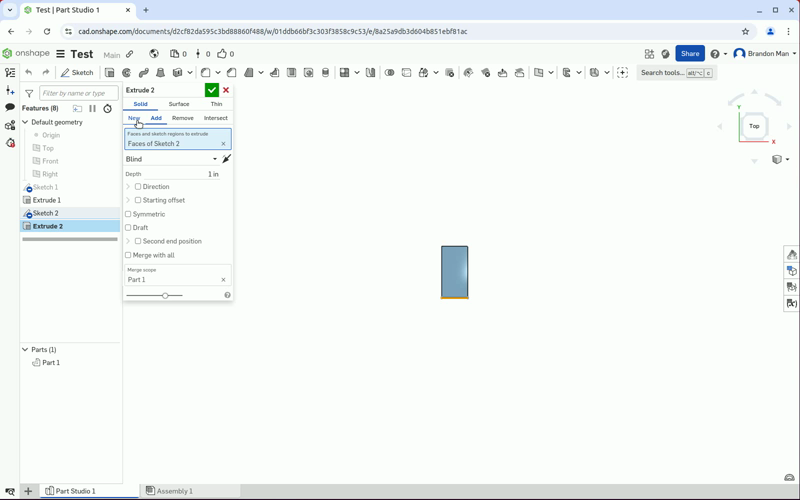
click(137, 120)
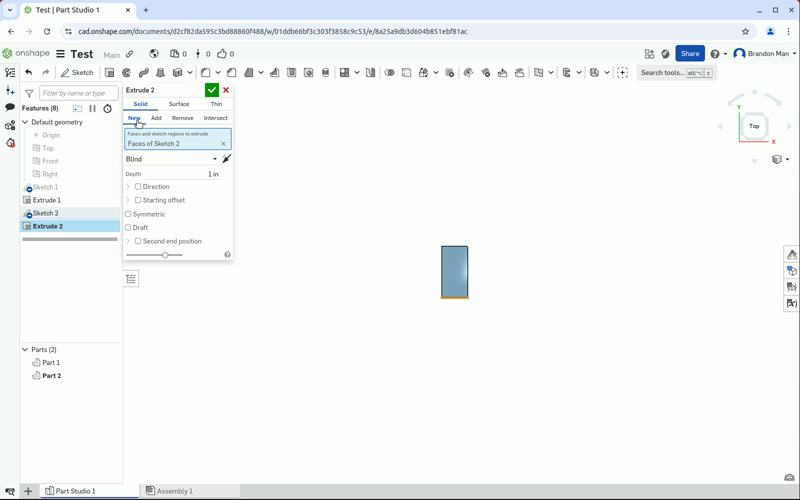
key(tab, 4)
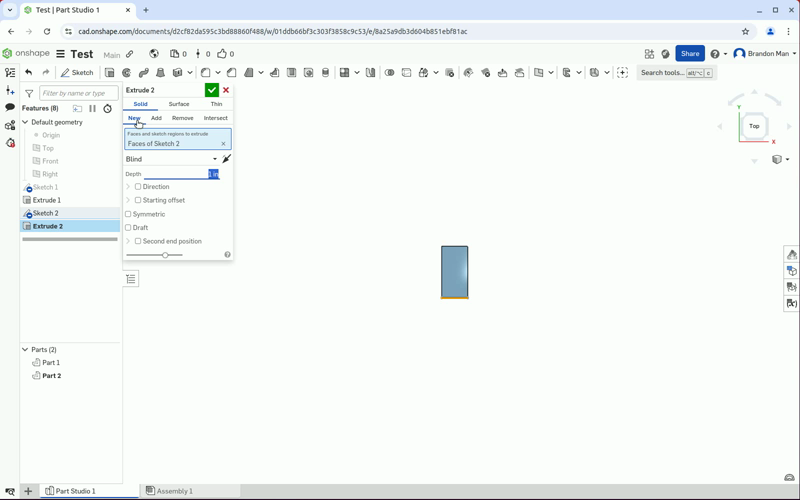
text(23.108)
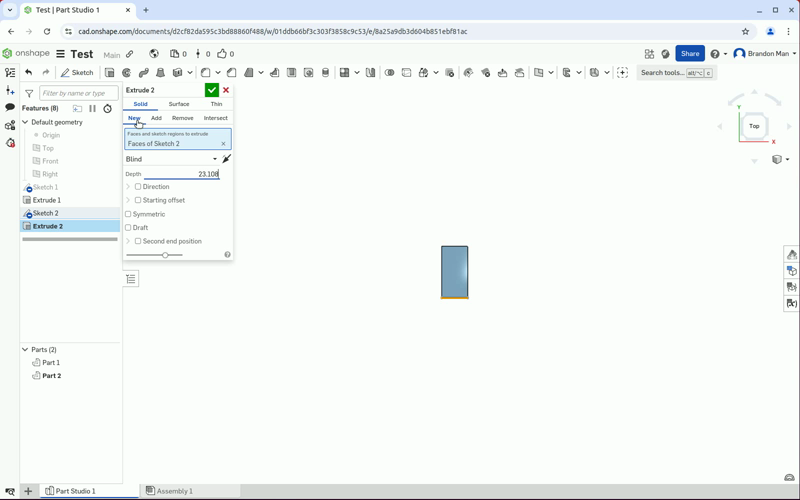
key(tab, 3)
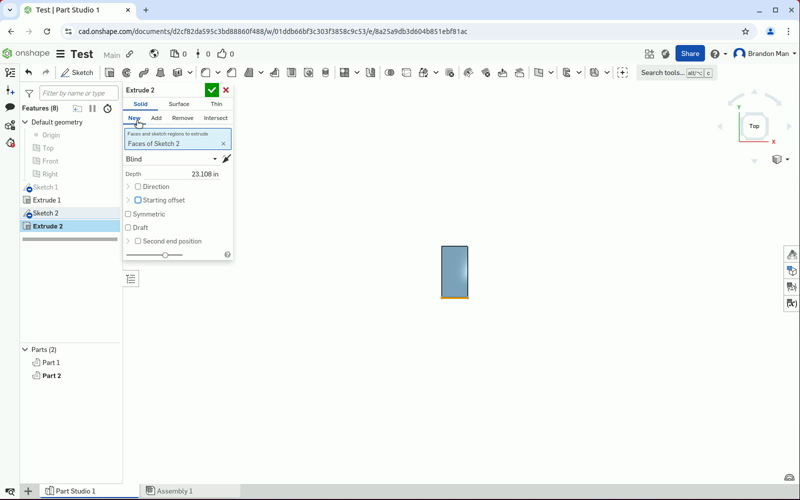
key(tab, 2)
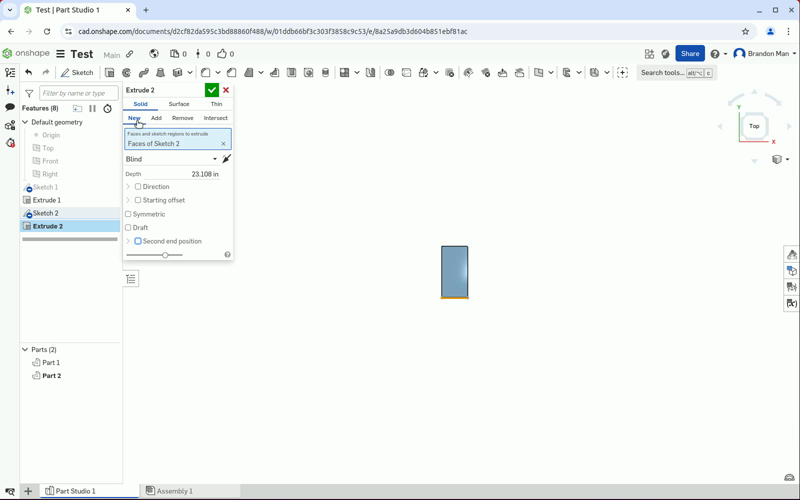
key(space)
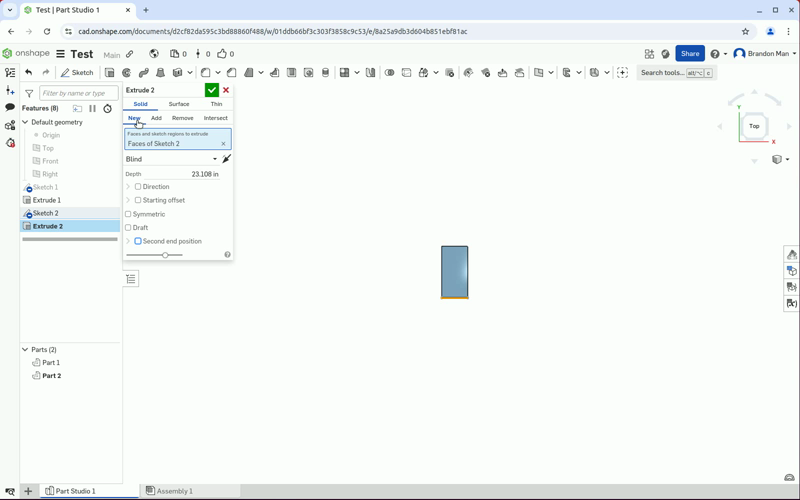
key(tab, 3)
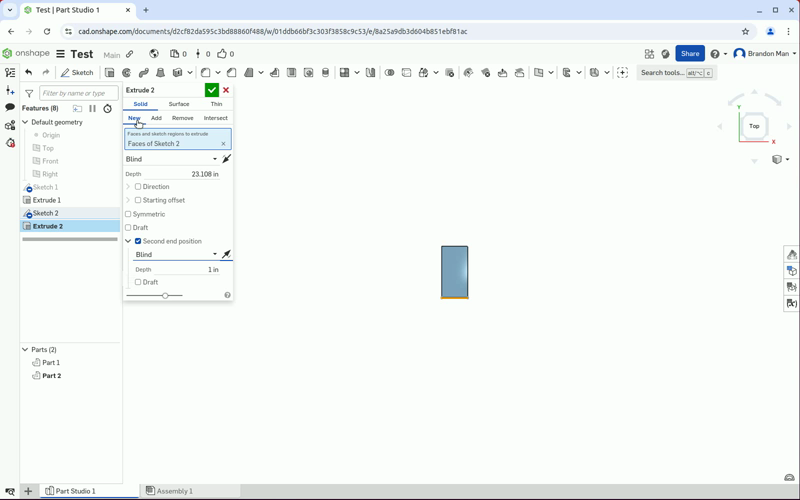
text(0.722)
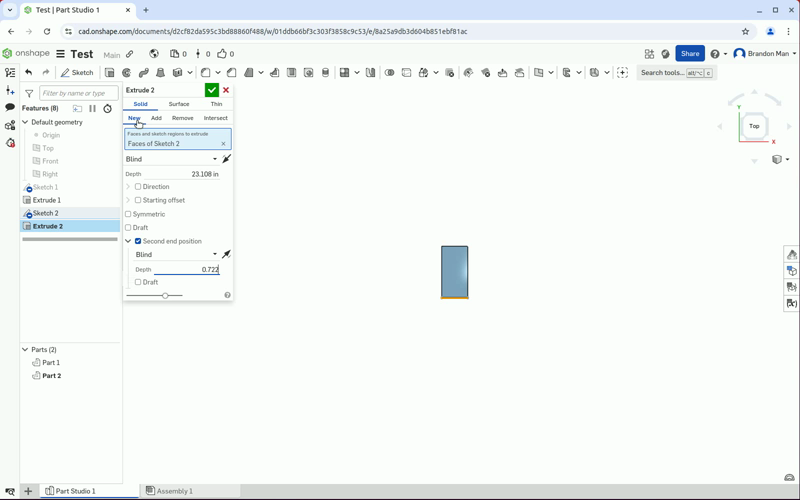
key(enter)
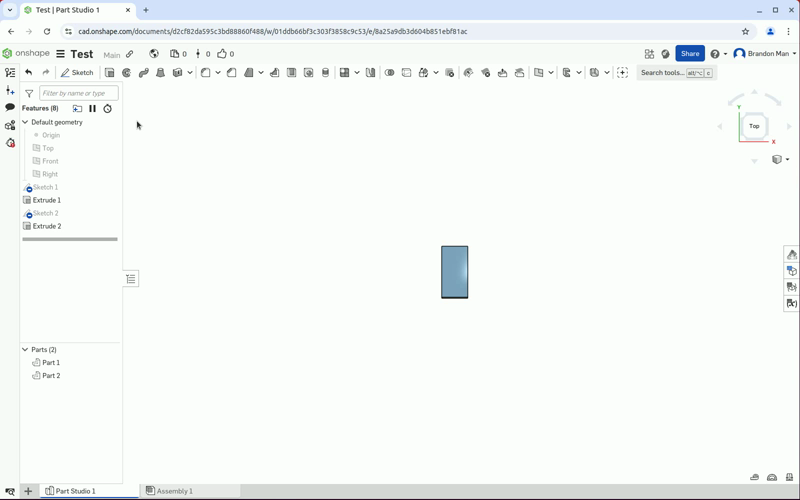
key(shift+h)
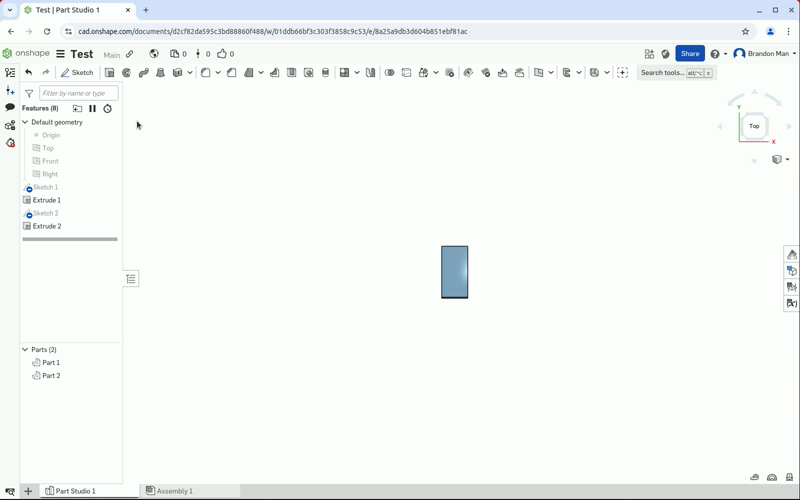
key(shift+h)
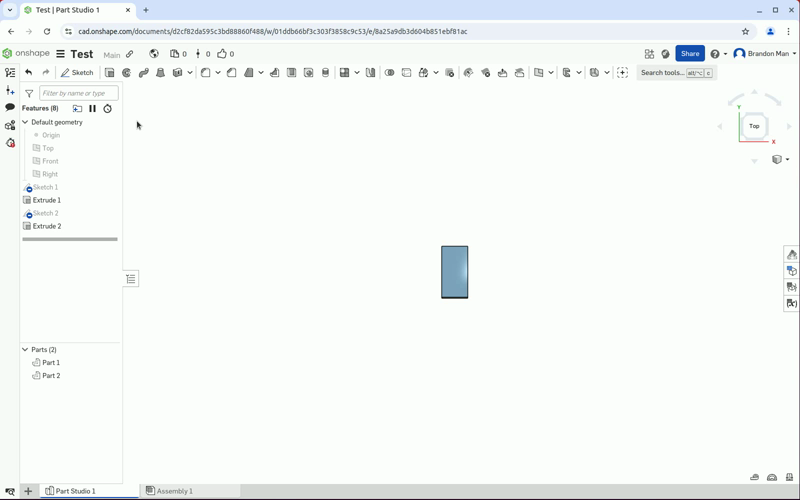
key(shift+7)
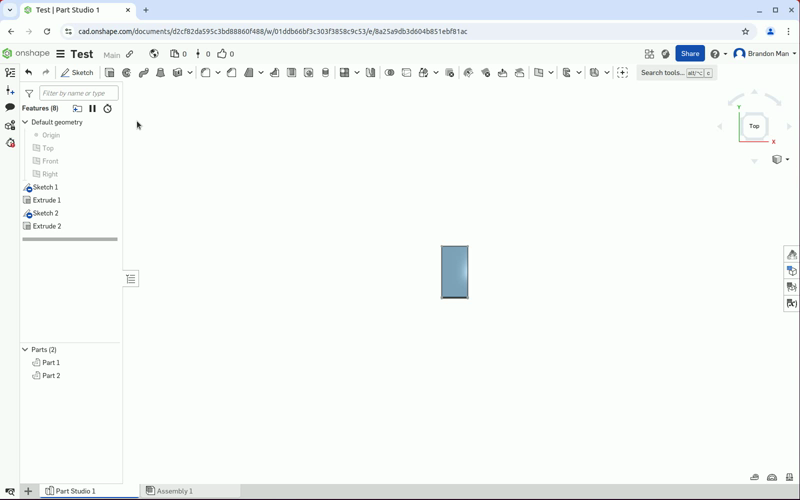
key(up, 3)
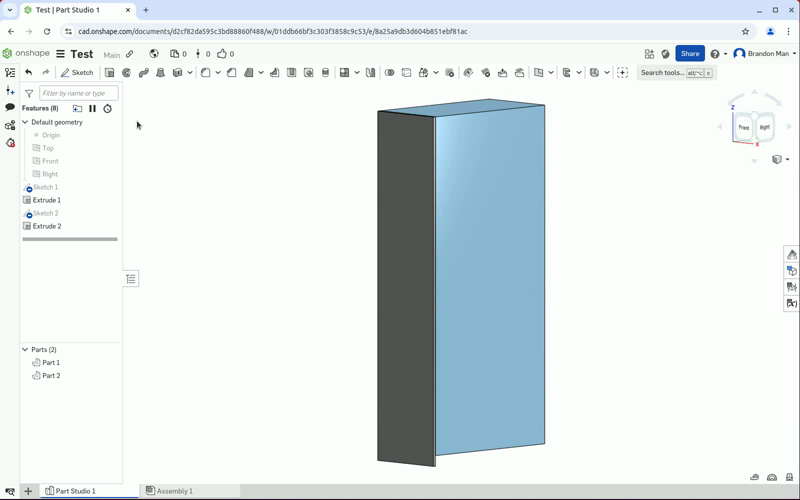
key(left, 3)
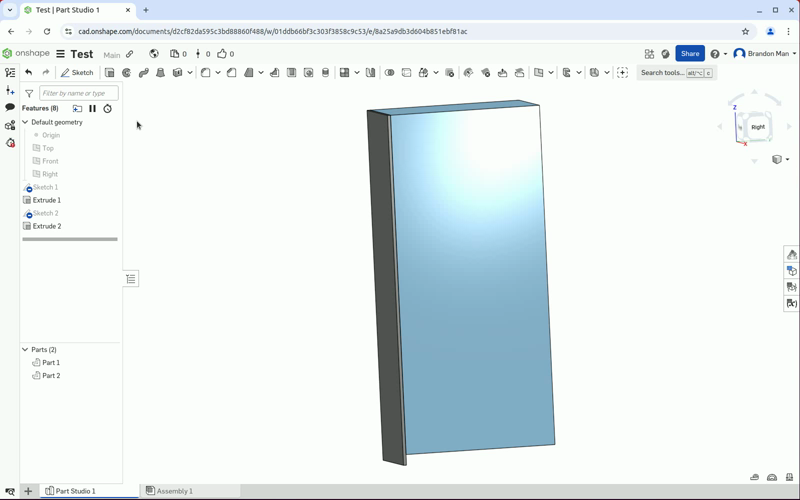
key(right, 3)
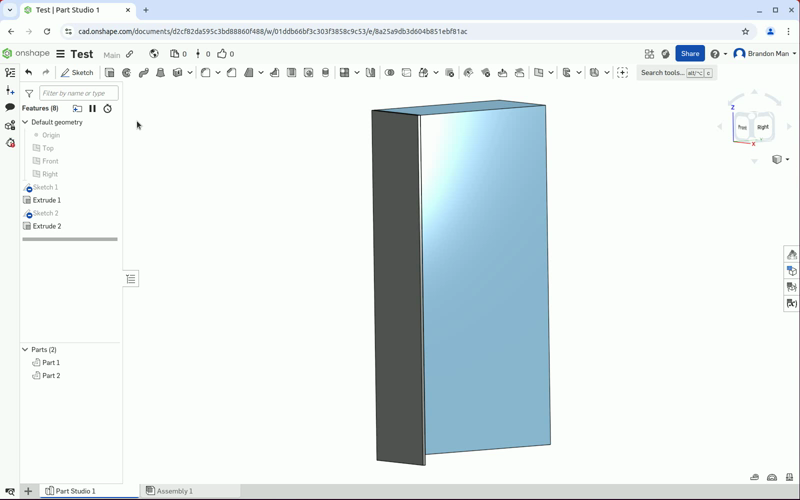
key(down, 3)
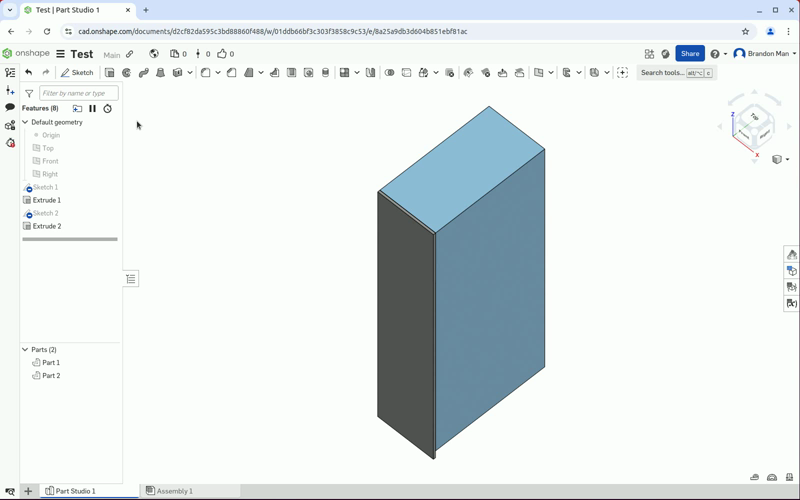
mouse_move(73, 189)
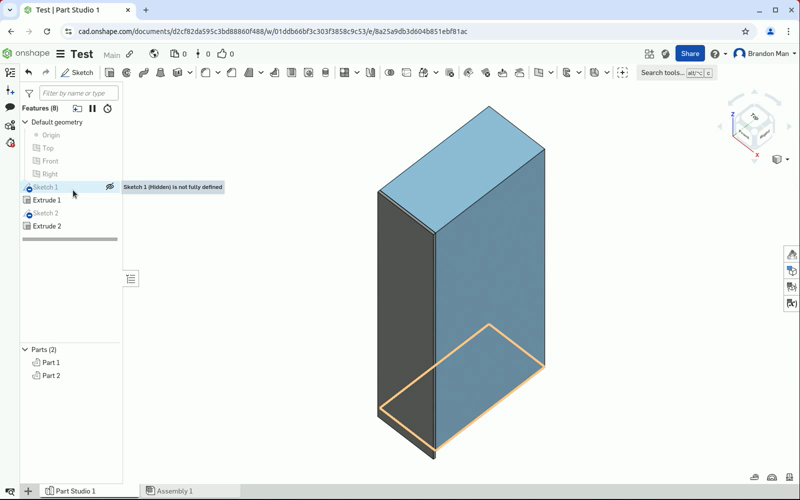
click(73, 189)